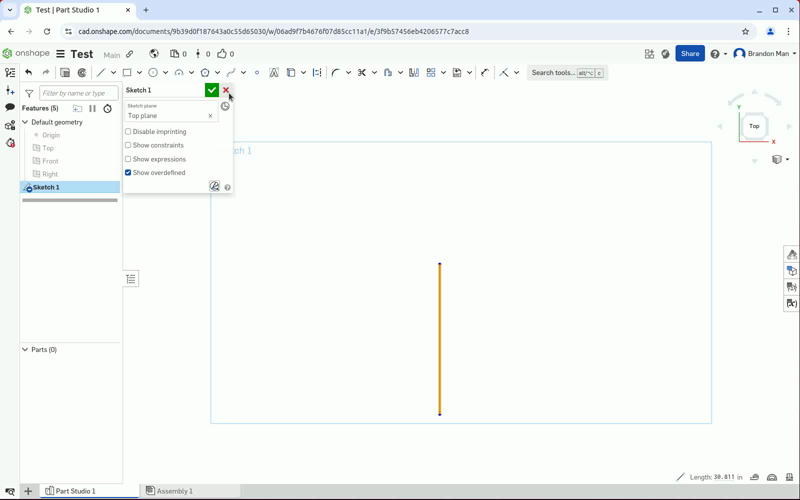
key(shift+h)
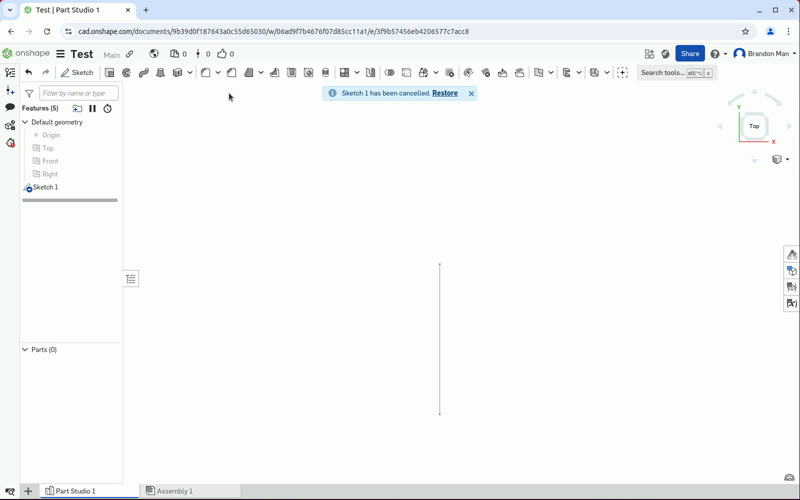
mouse_move(73, 352)
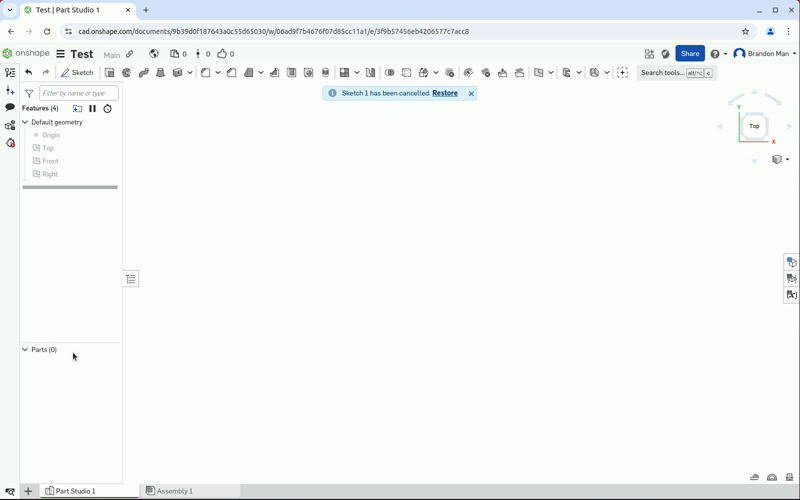
key(y)
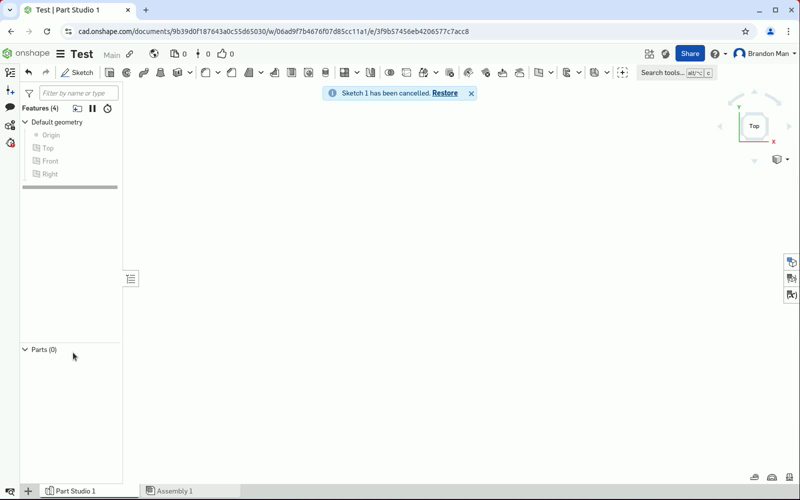
key(shift+p)
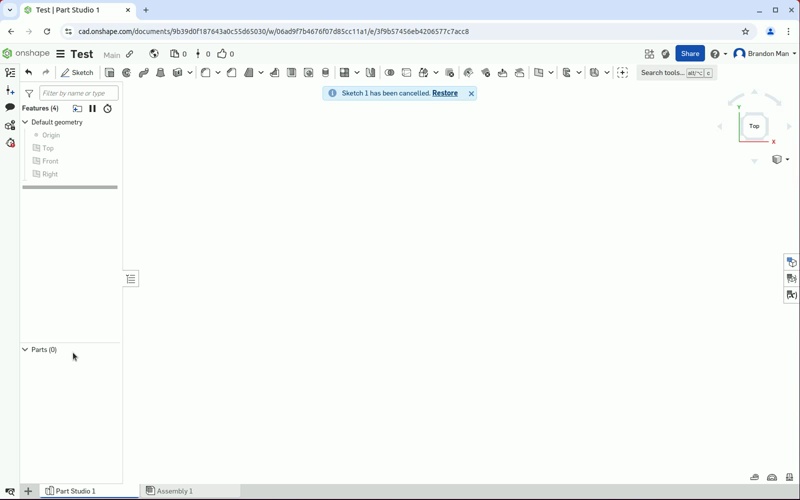
key(space)
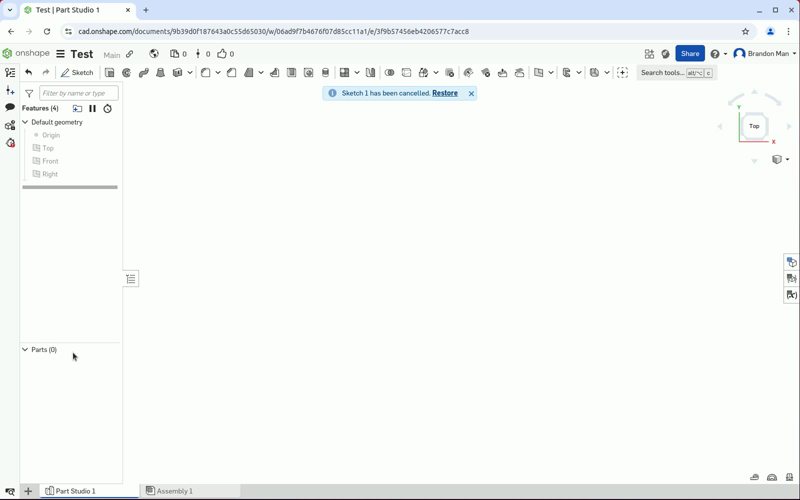
key_down(shift)
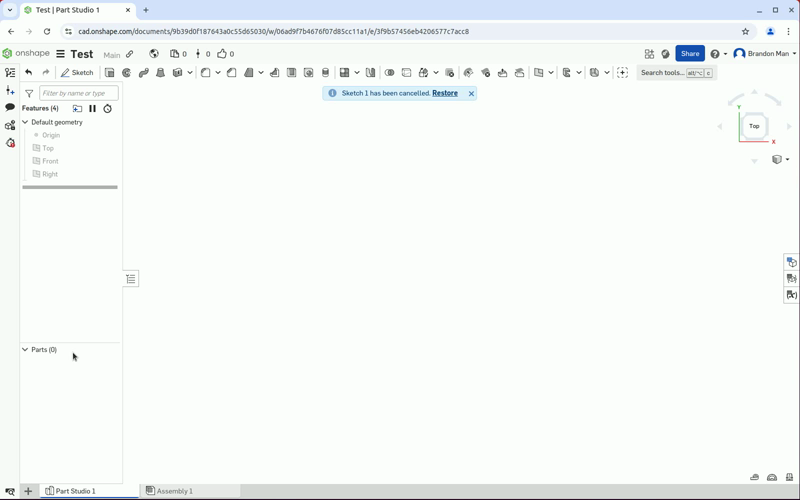
key(up)
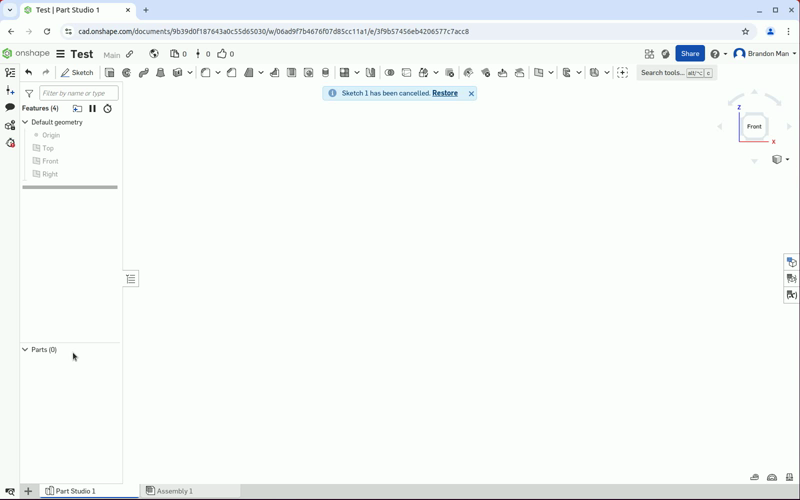
key_up(shift)
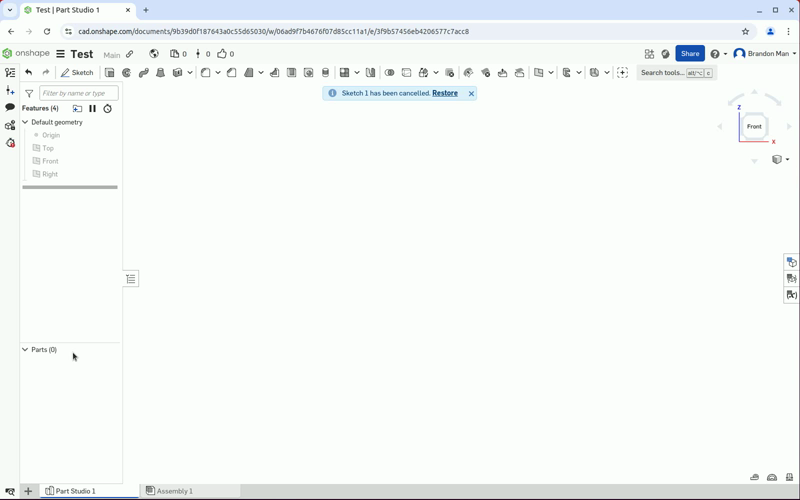
key(space)
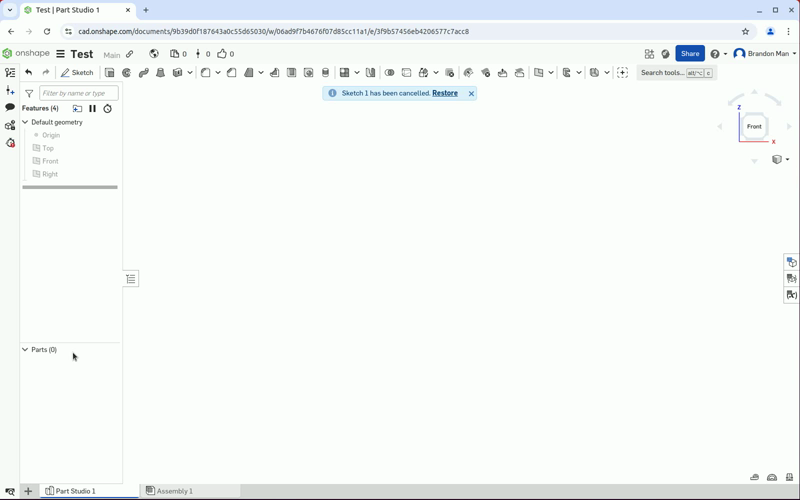
key_down(shift)
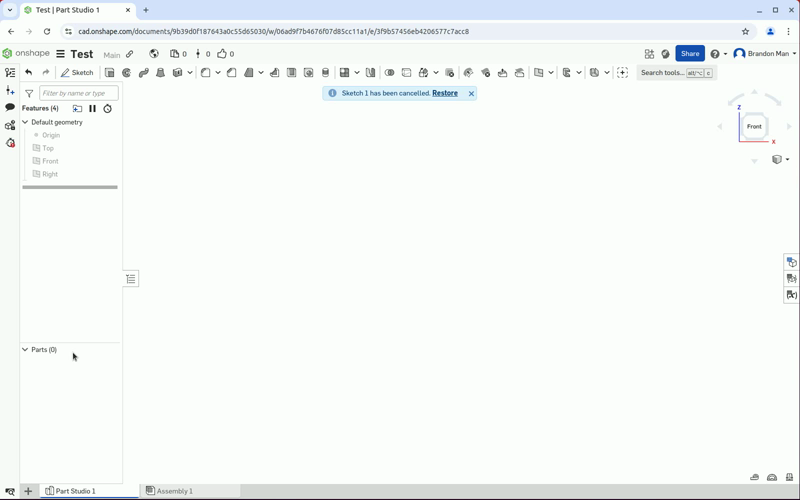
key(left)
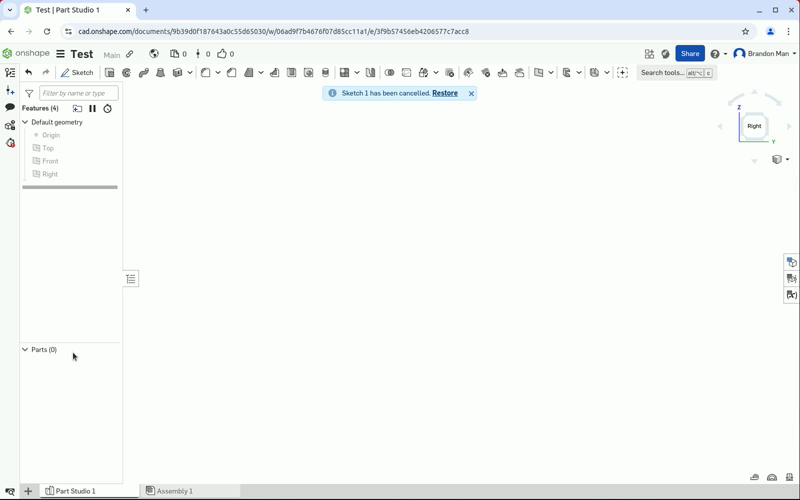
key_up(shift)
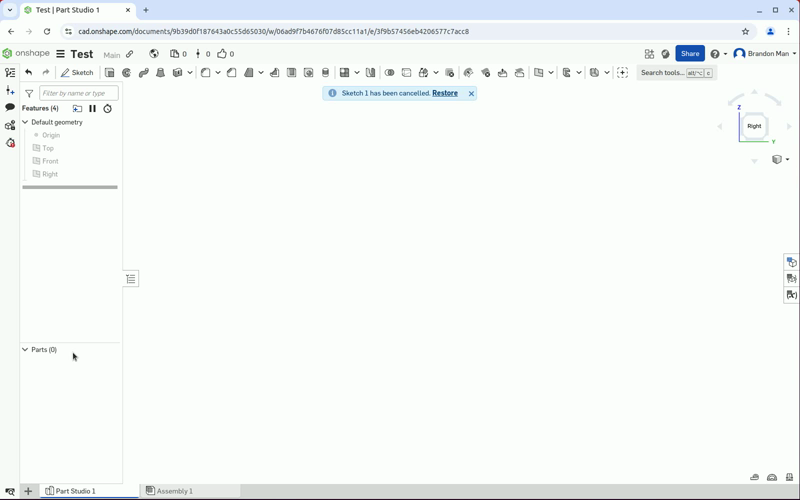
mouse_move(73, 352)
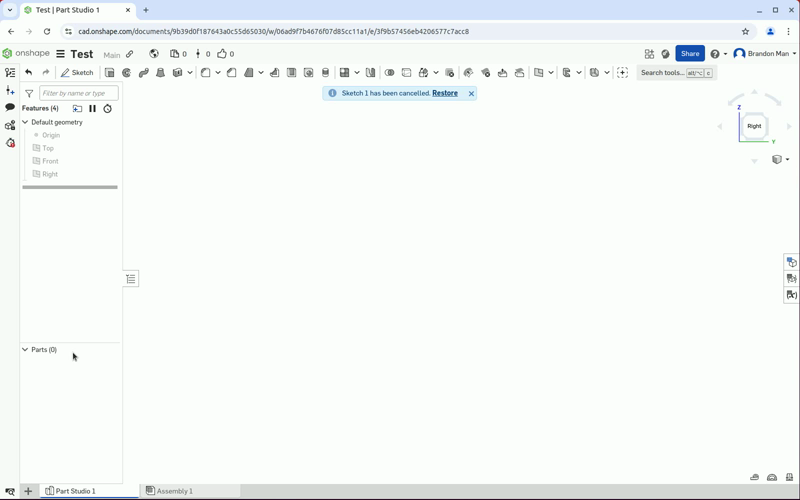
key(shift+y)
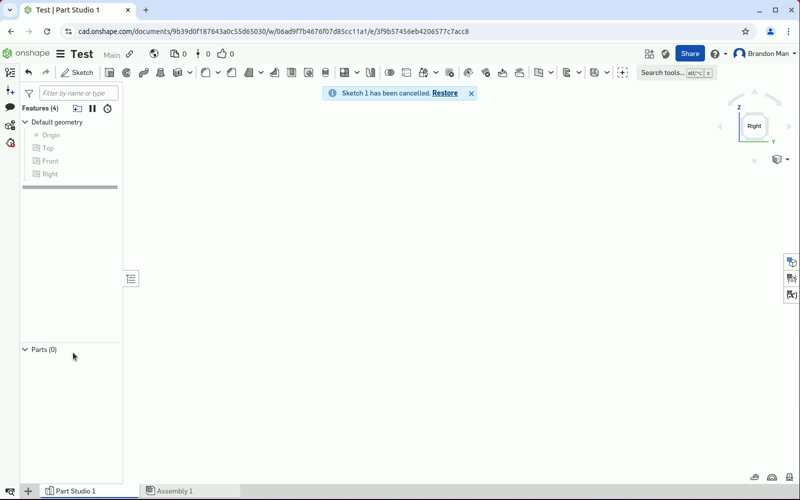
key(shift+s)
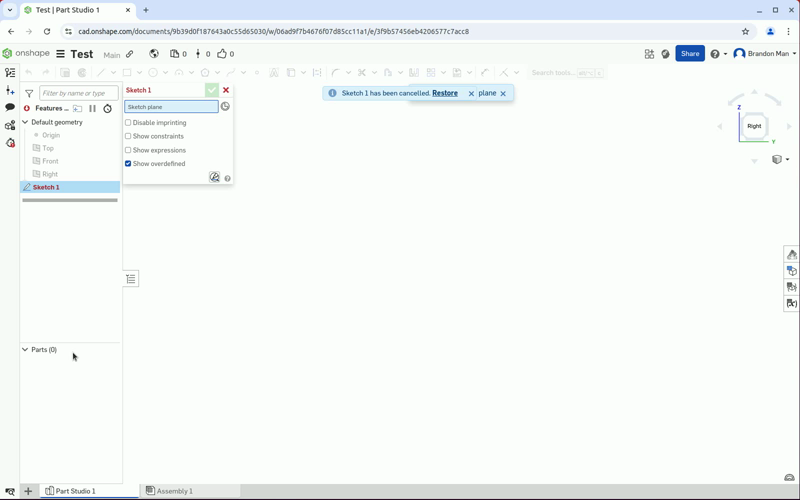
mouse_move(73, 176)
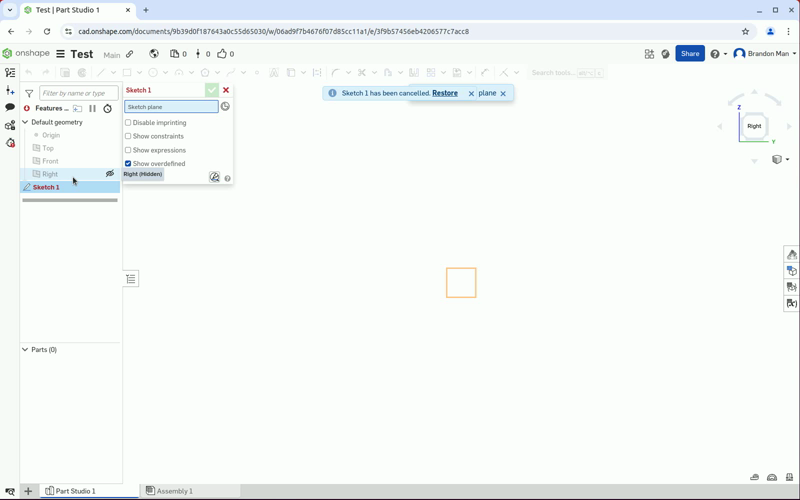
click(73, 176)
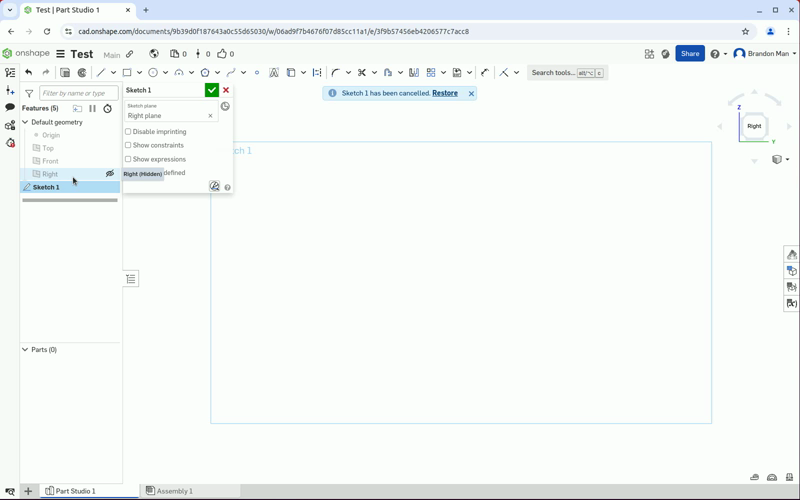
mouse_move(73, 352)
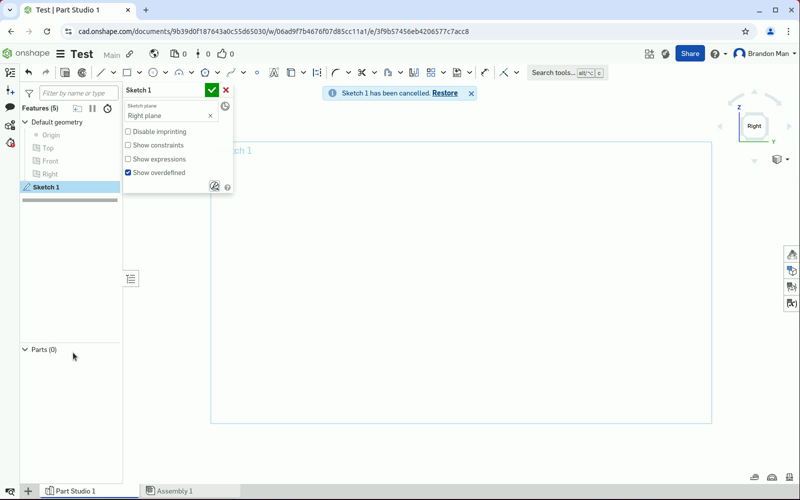
key(y)
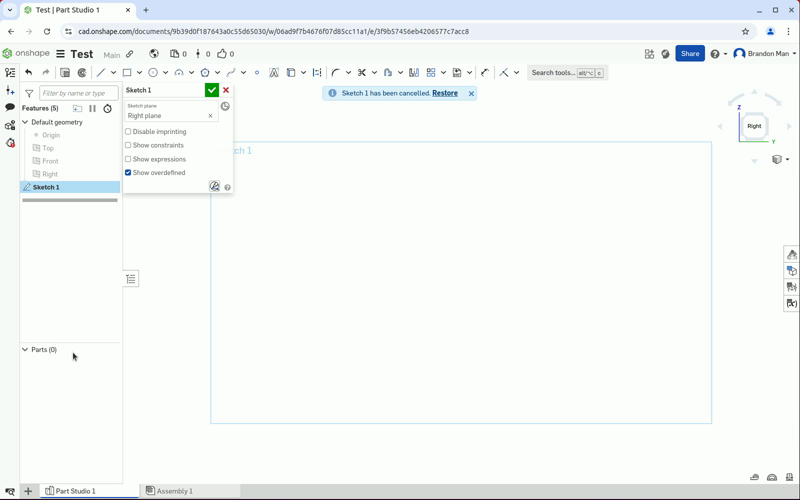
key(c)
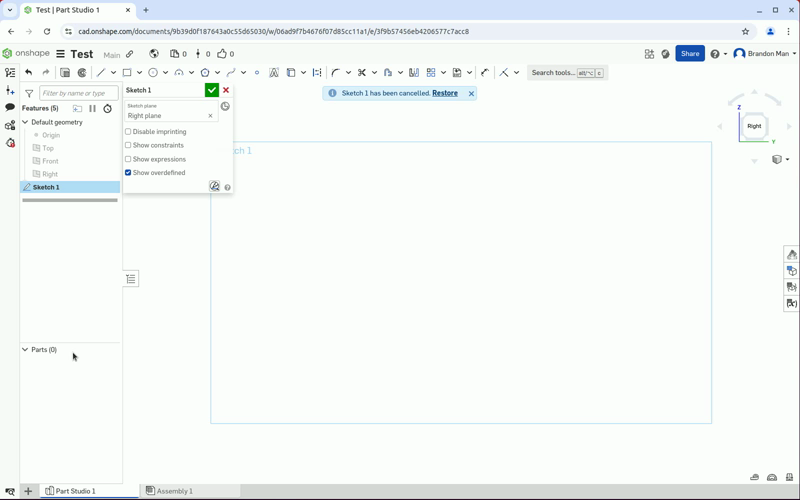
key_down(shift)
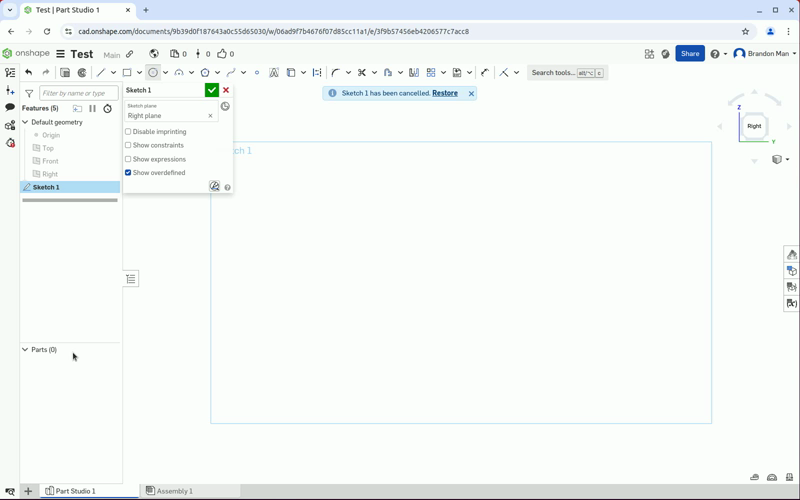
mouse_move(461, 282)
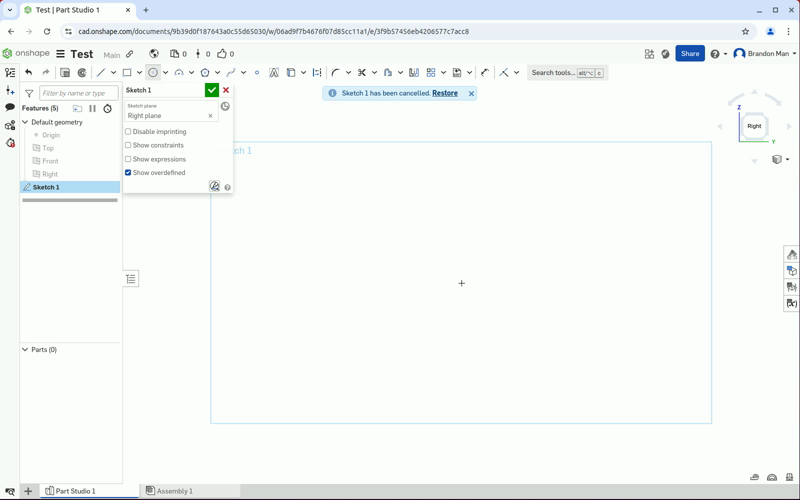
click(461, 282)
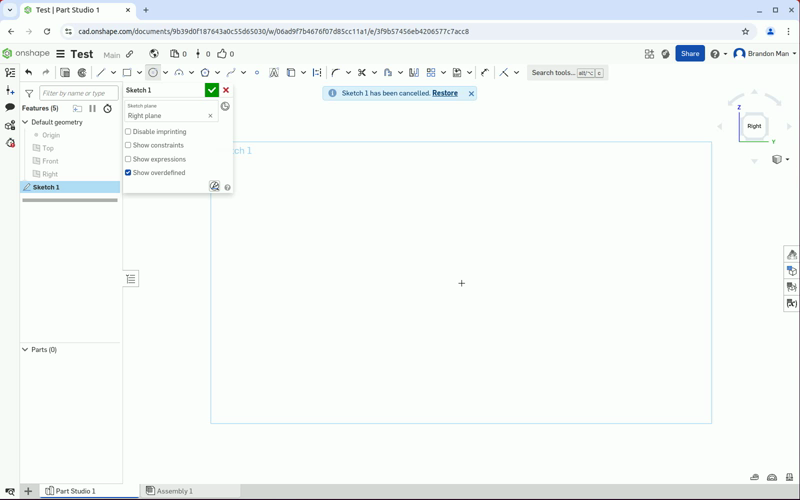
key_up(shift)
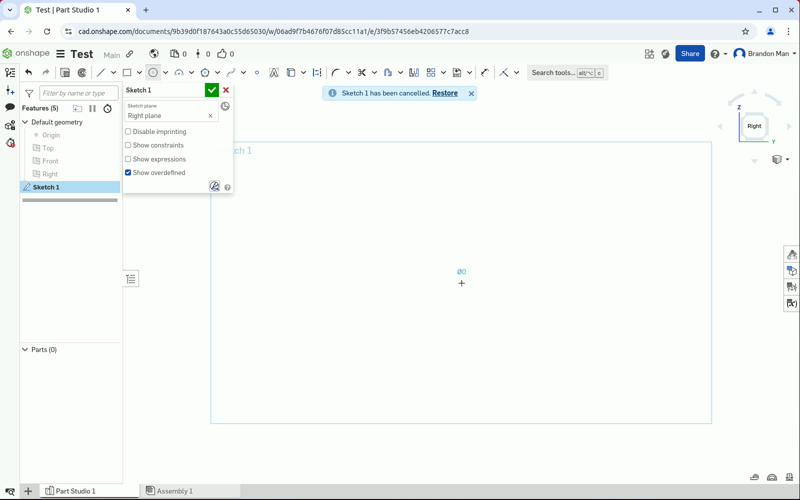
mouse_move(570, 282)
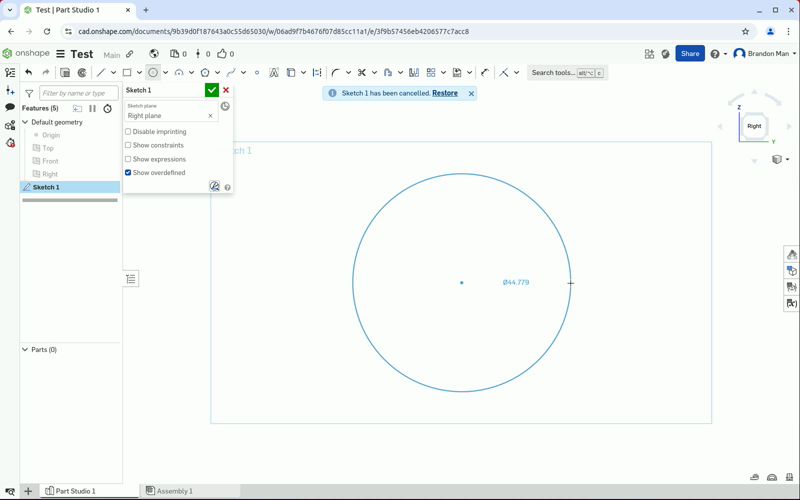
click(570, 282)
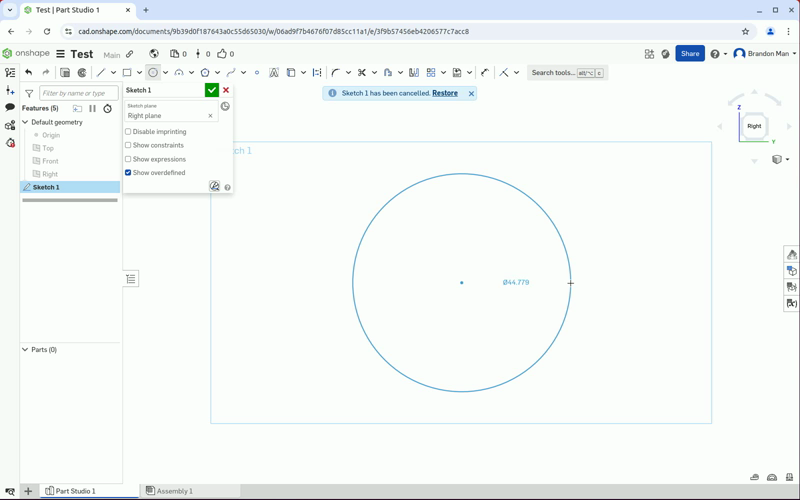
key(esc)
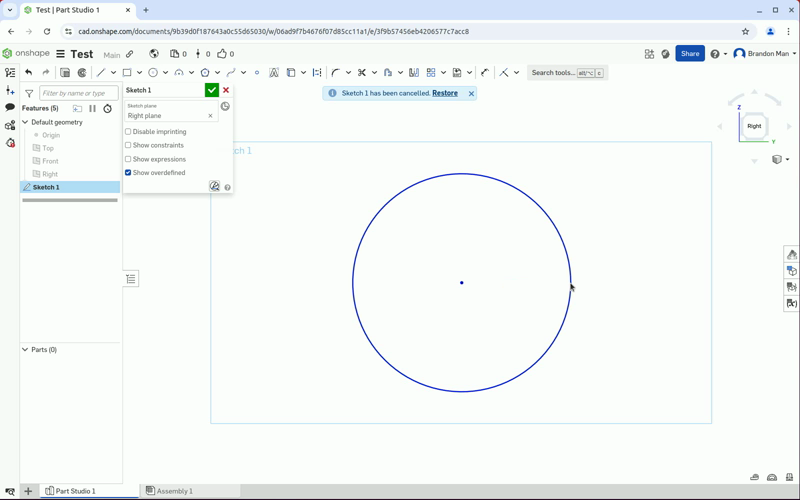
mouse_move(513, 261)
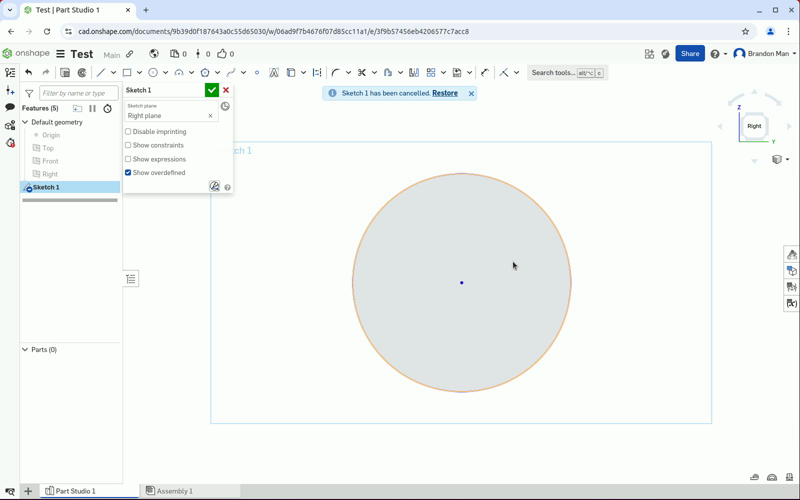
click(513, 261)
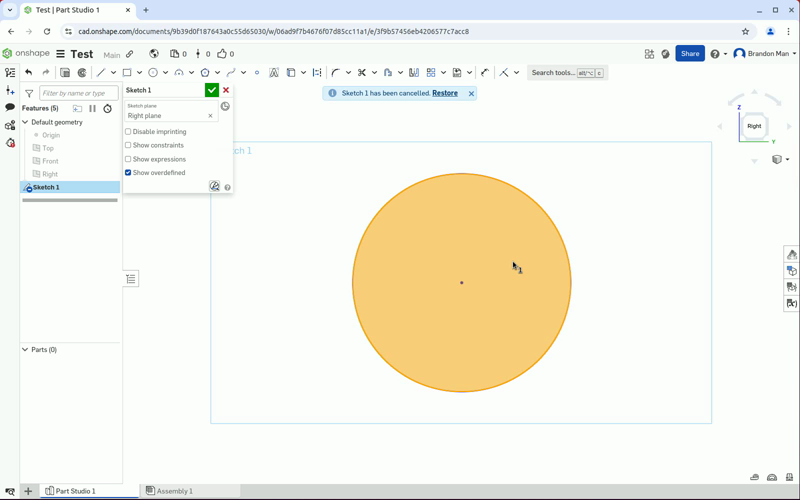
mouse_move(73, 352)
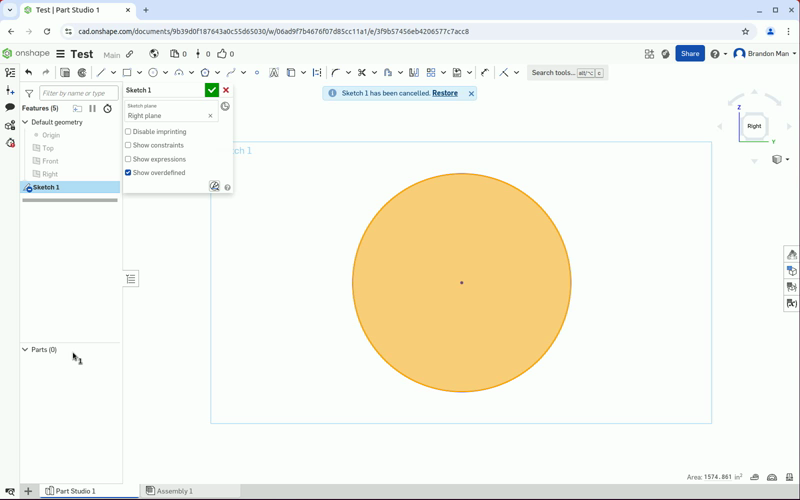
key(shift+y)
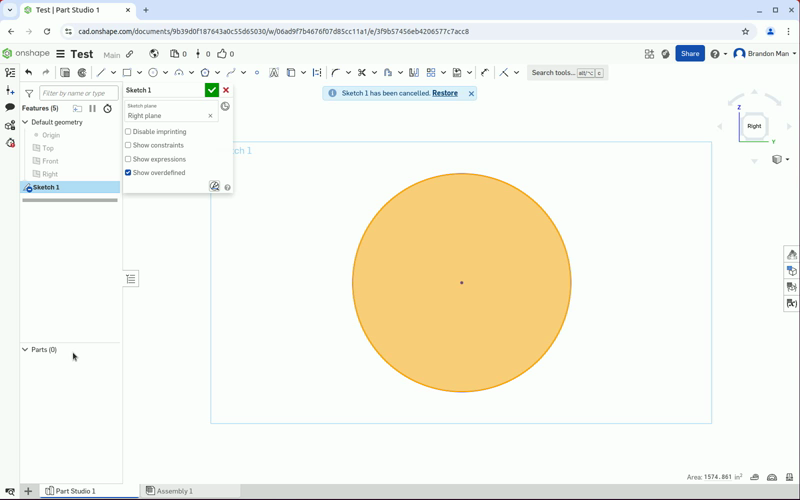
key(shift+e)
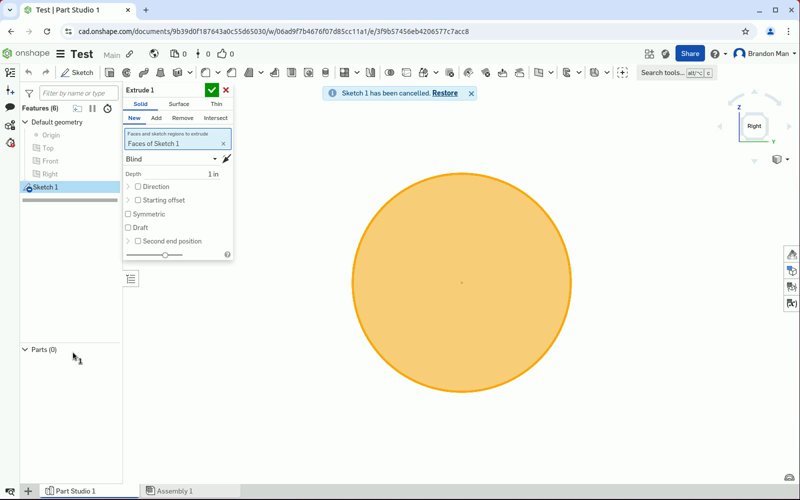
mouse_move(143, 106)
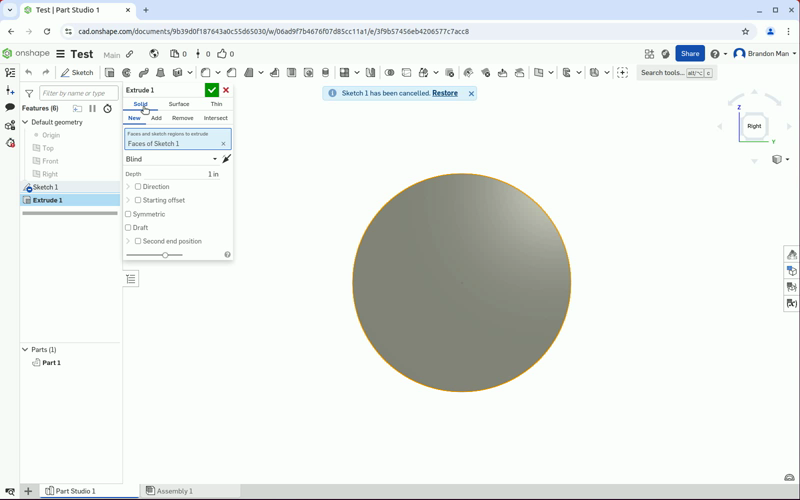
click(143, 106)
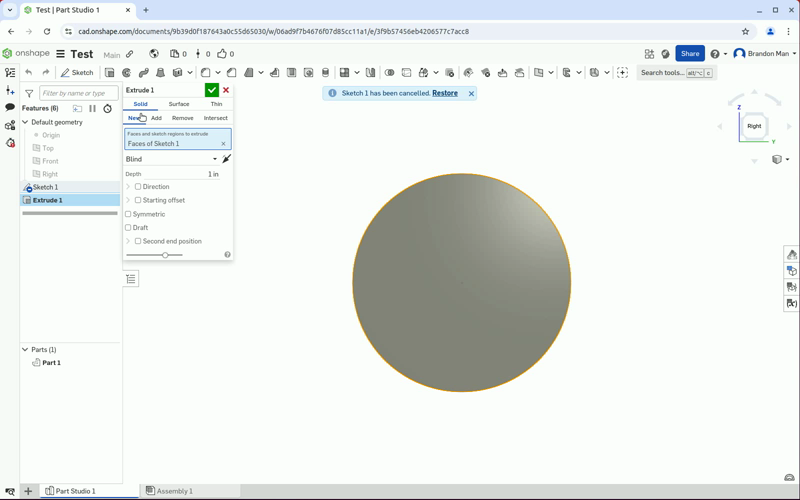
mouse_move(137, 120)
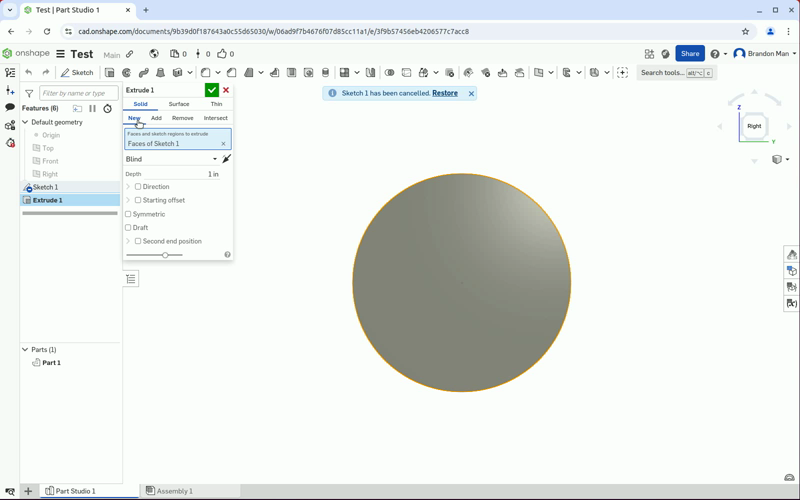
click(137, 120)
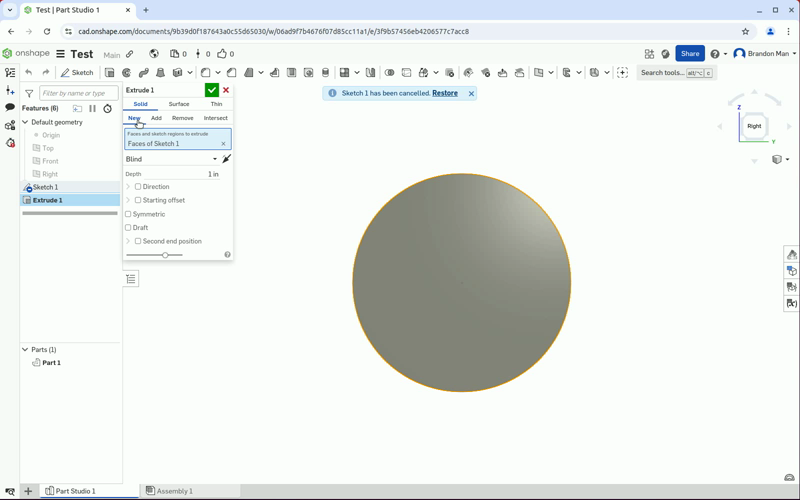
key(tab, 4)
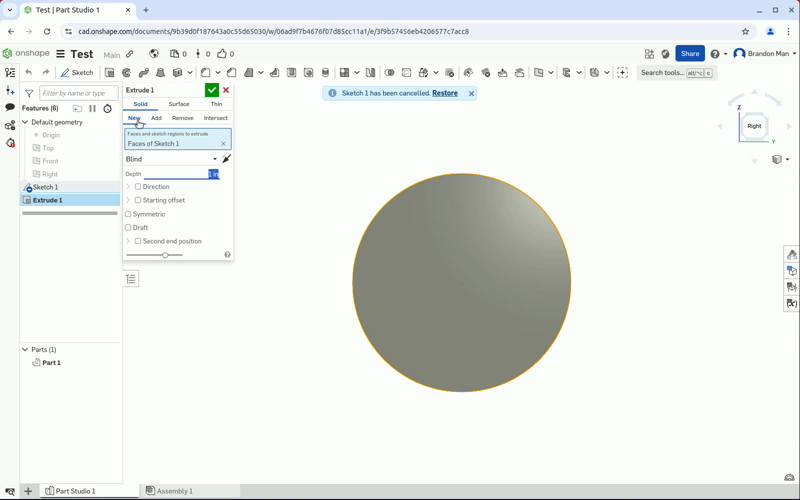
text(12.517)
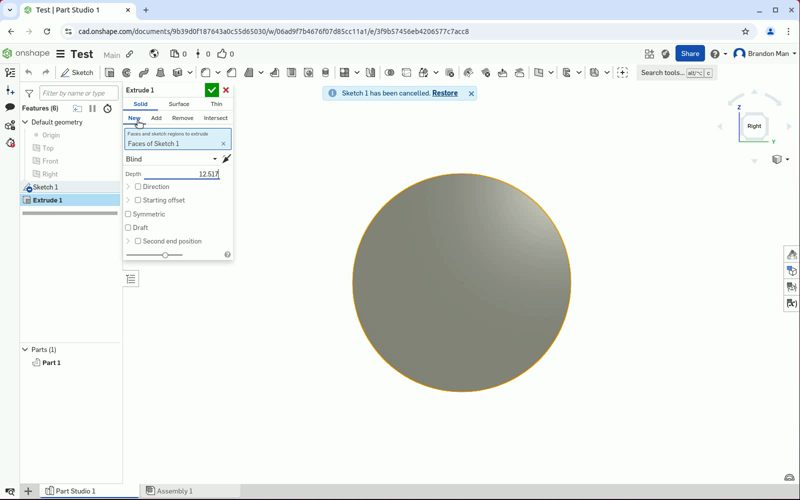
key(enter)
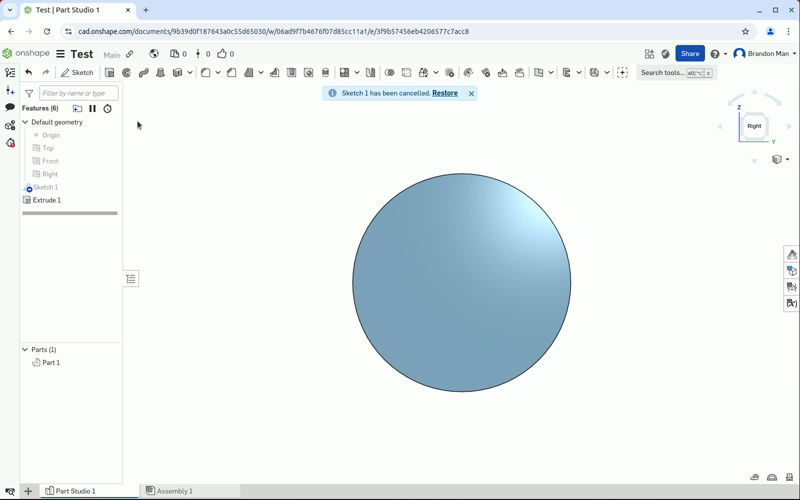
key(shift+h)
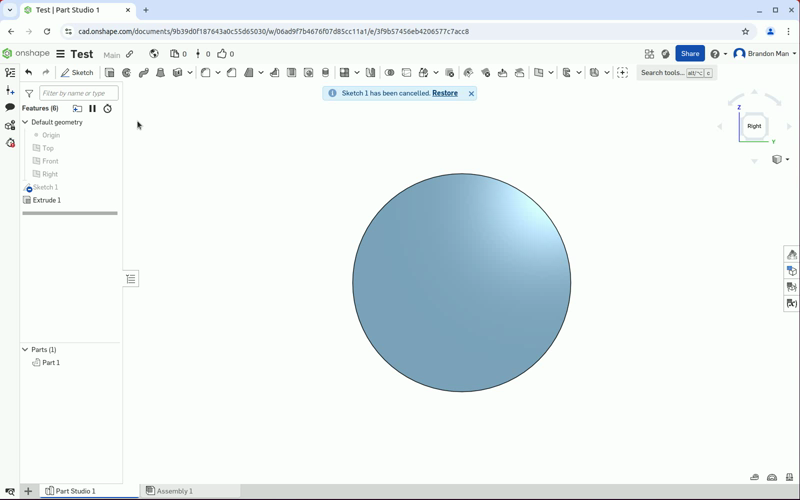
key(shift+h)
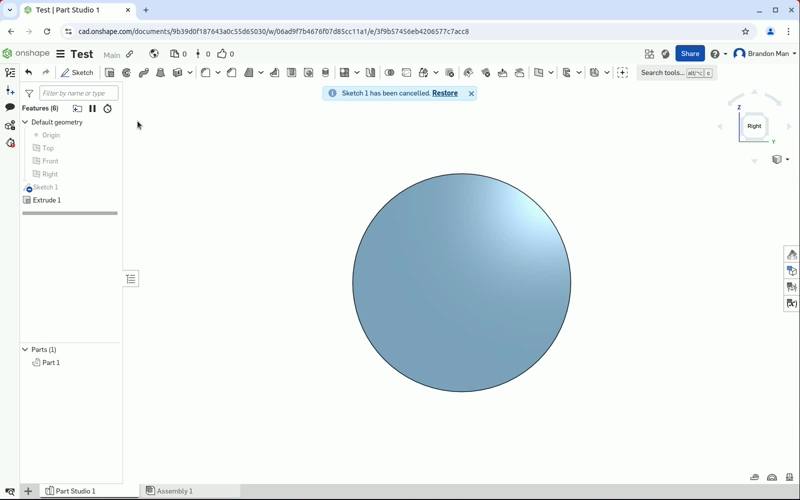
mouse_move(73, 189)
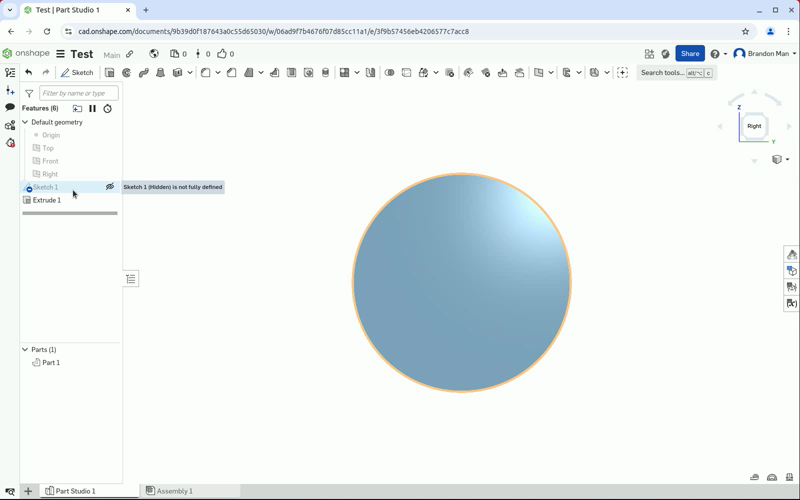
click(73, 189)
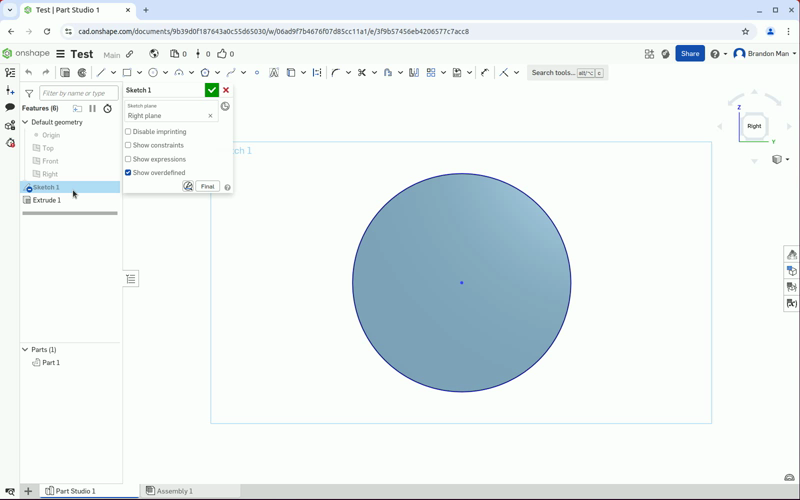
mouse_move(229, 92)
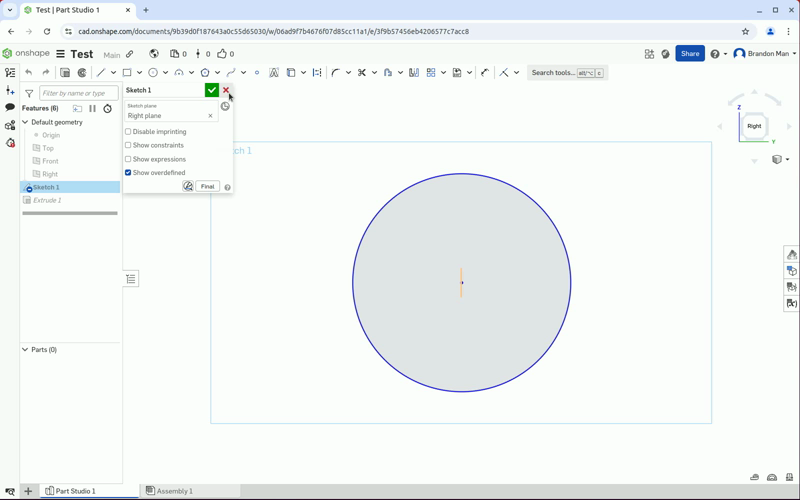
click(229, 92)
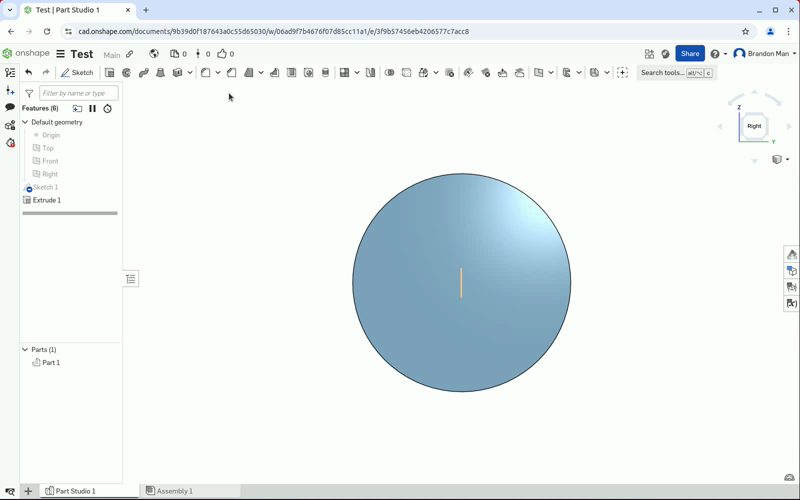
mouse_move(541, 75)
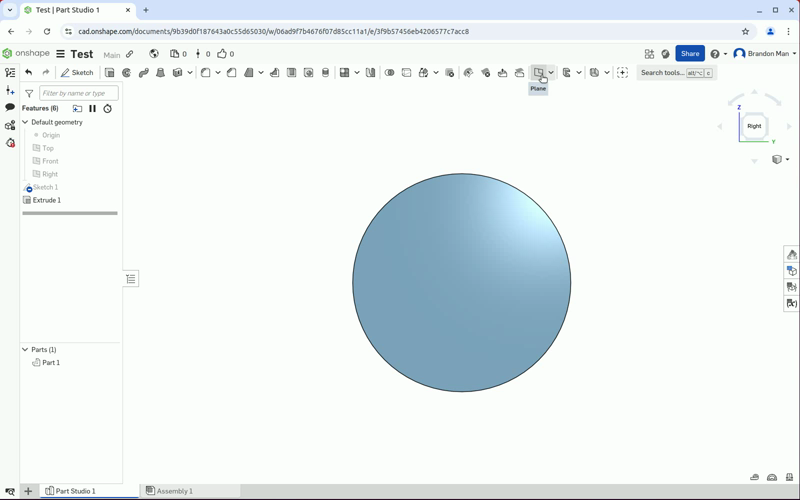
click(541, 75)
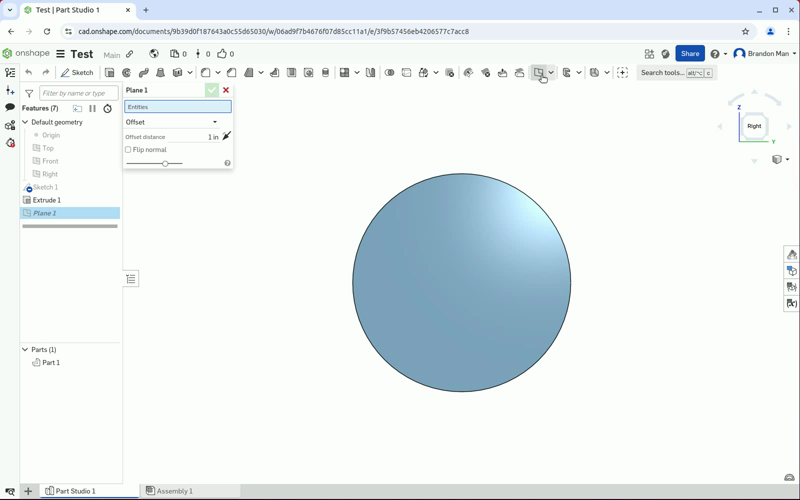
mouse_move(73, 176)
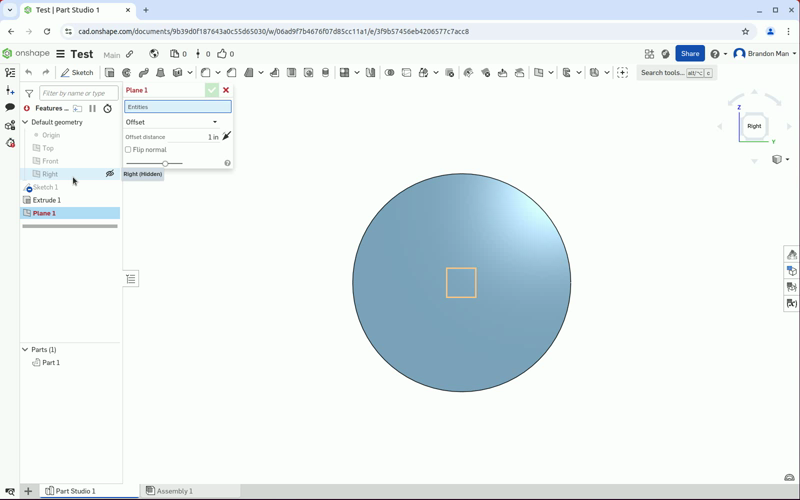
click(73, 176)
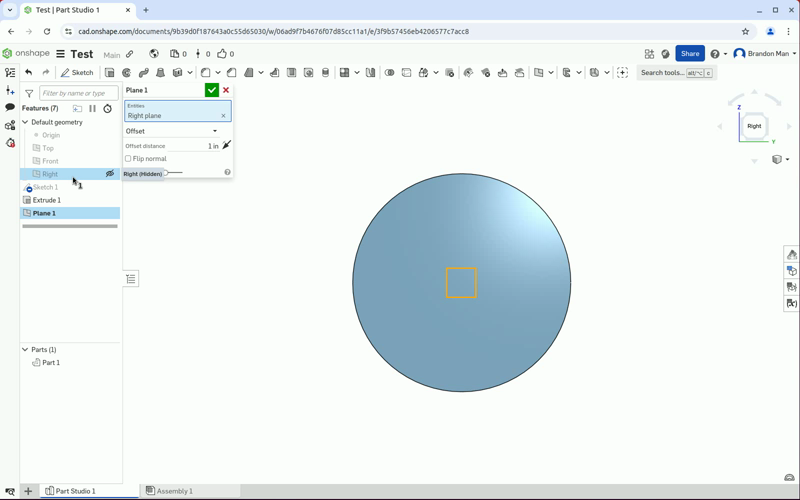
key(tab, 2)
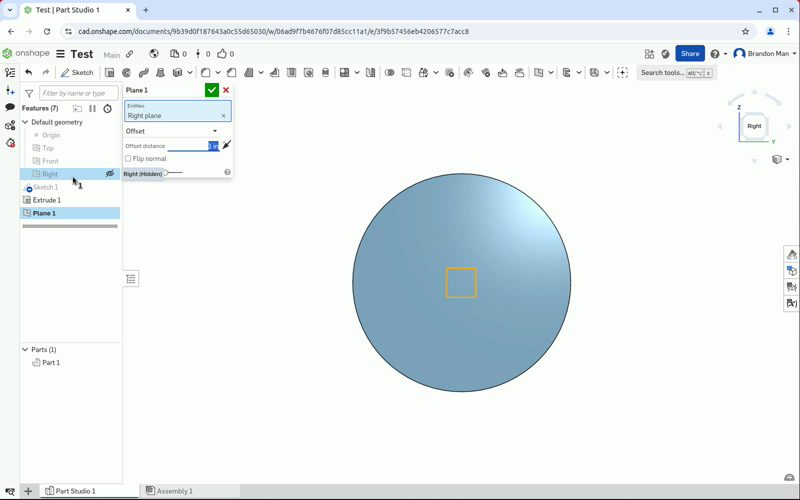
text(12.509)
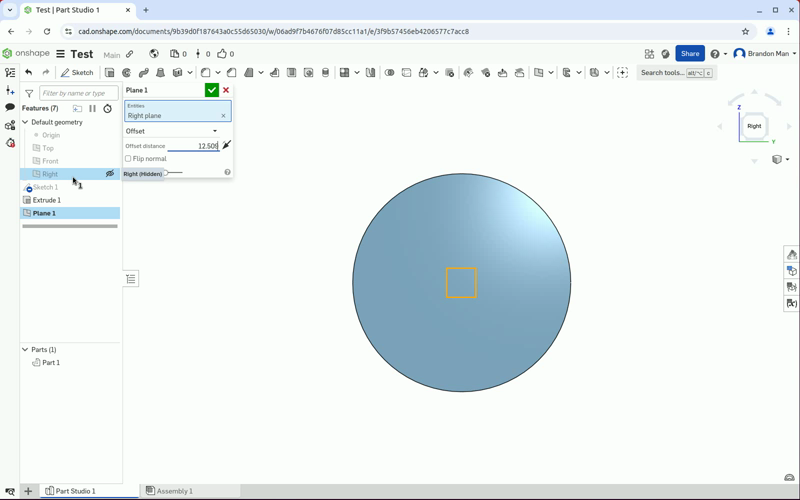
key(enter, 2)
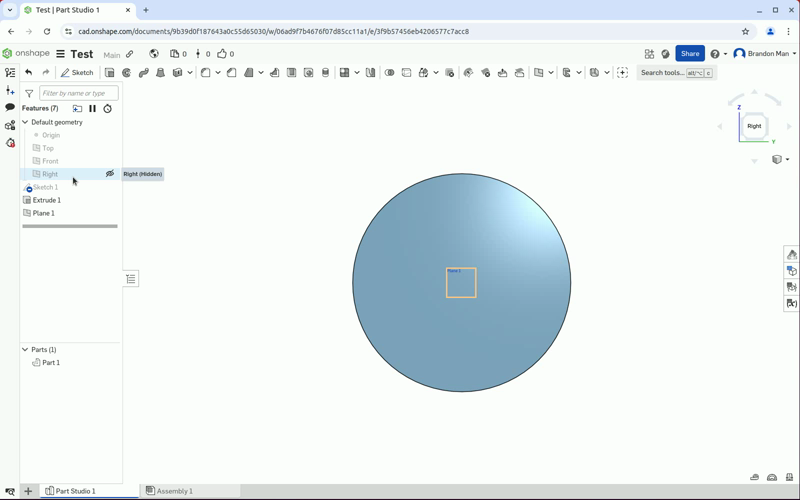
key(shift+s)
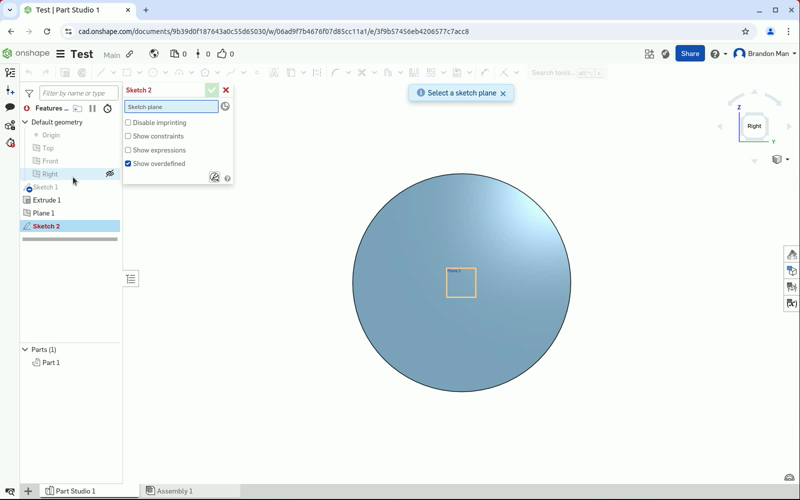
mouse_move(73, 215)
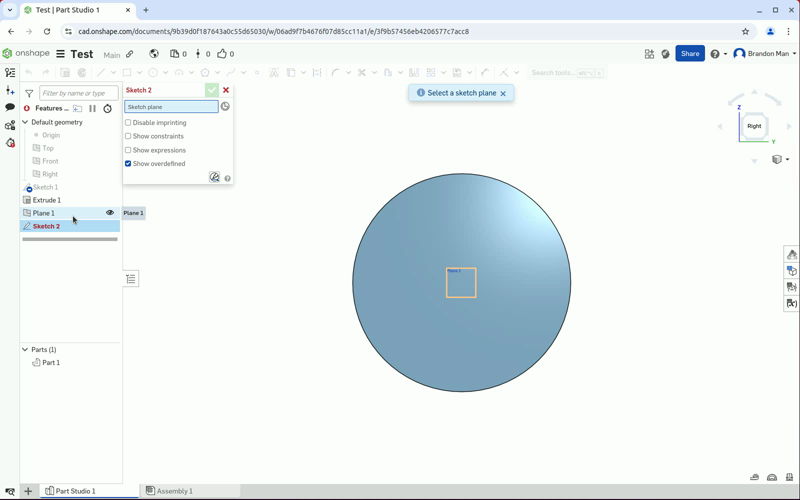
click(73, 215)
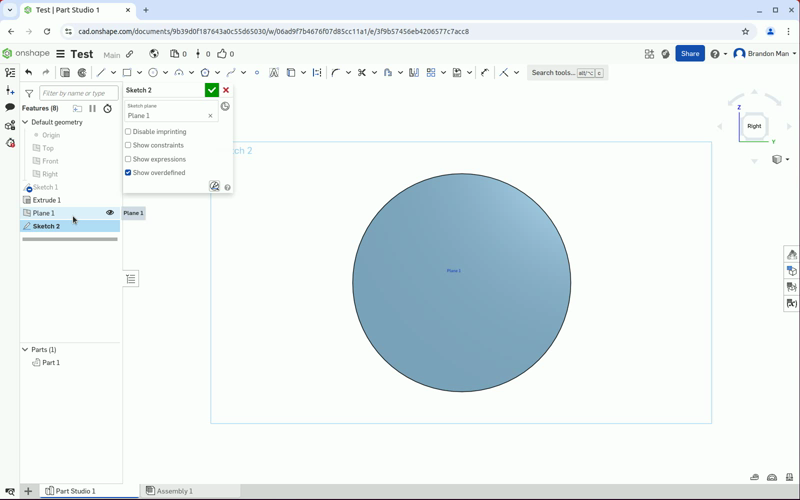
mouse_move(73, 352)
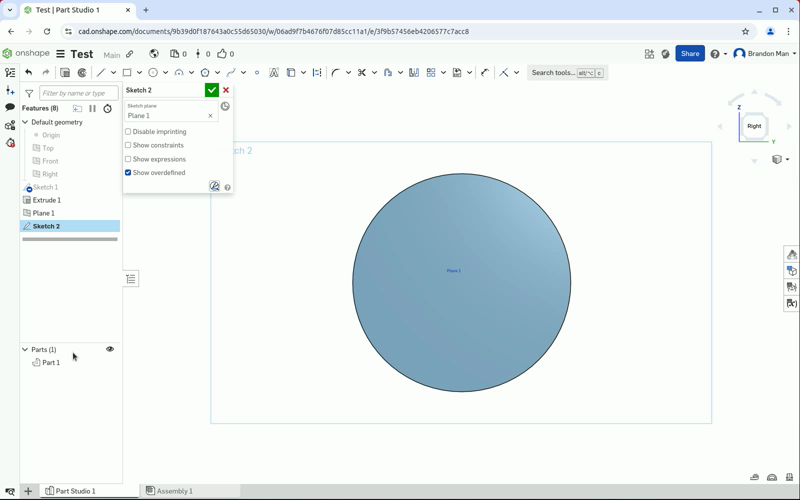
key(y)
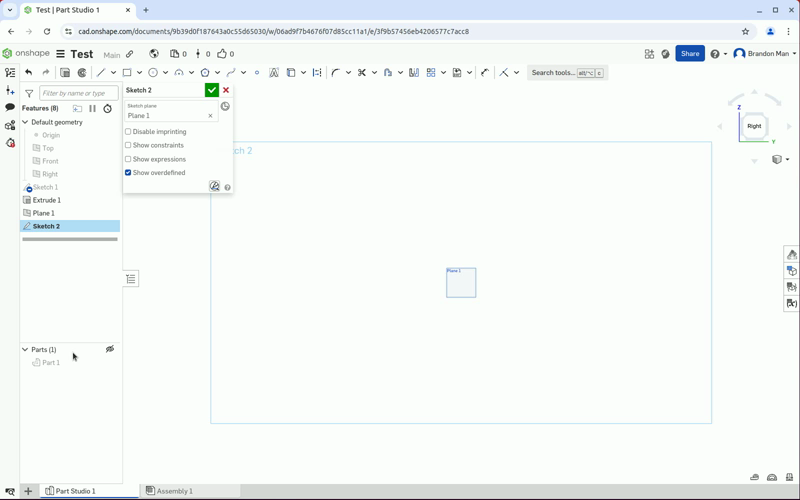
key(c)
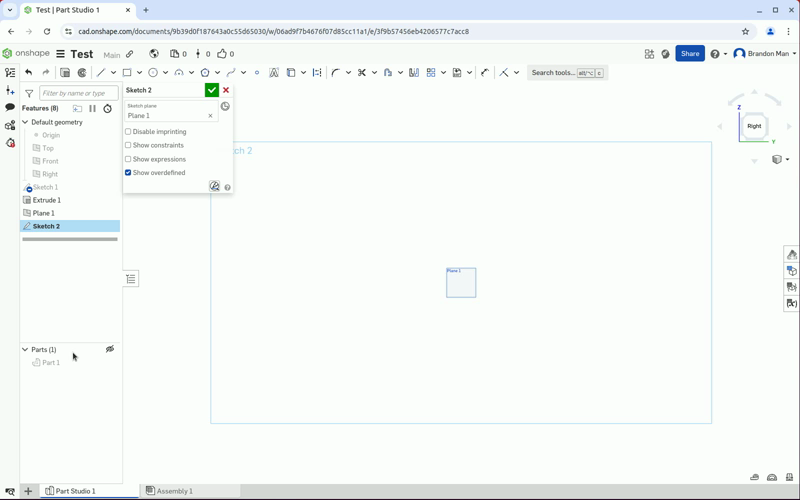
key_down(shift)
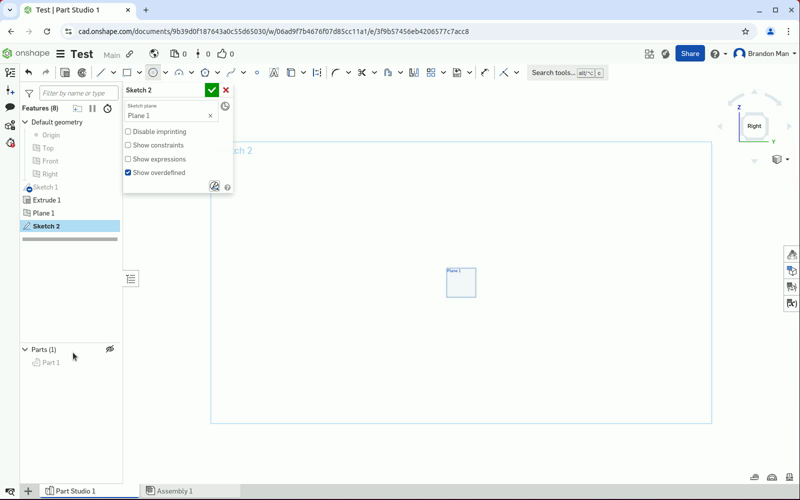
mouse_move(460, 282)
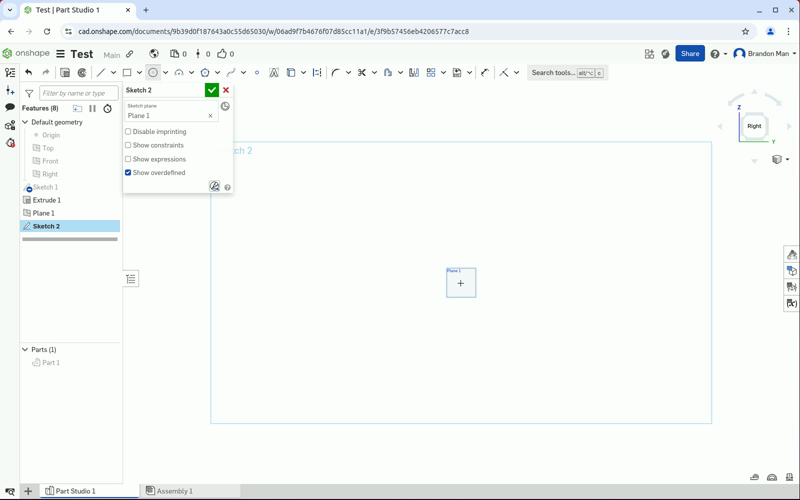
click(460, 282)
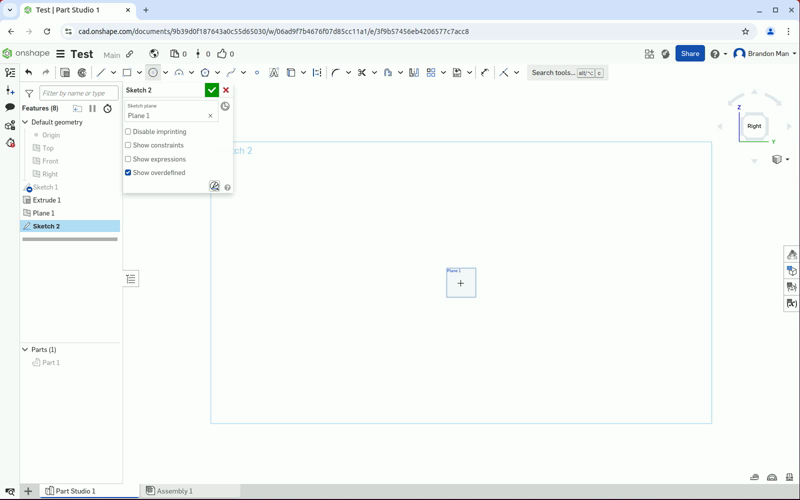
key_up(shift)
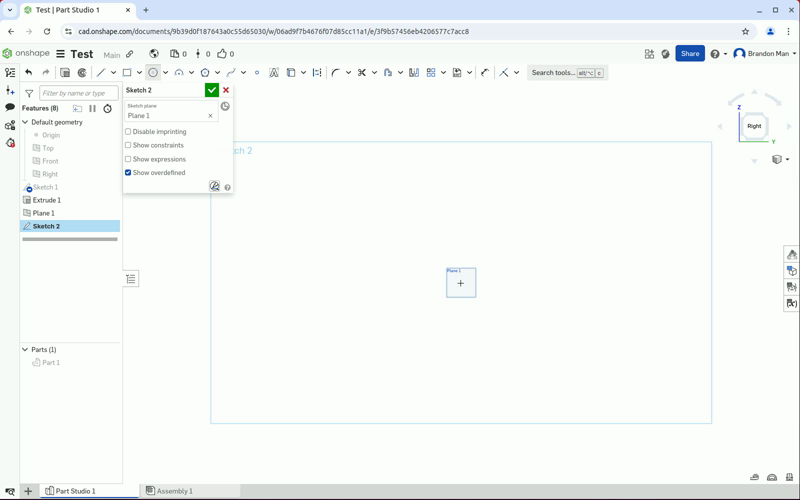
mouse_move(545, 282)
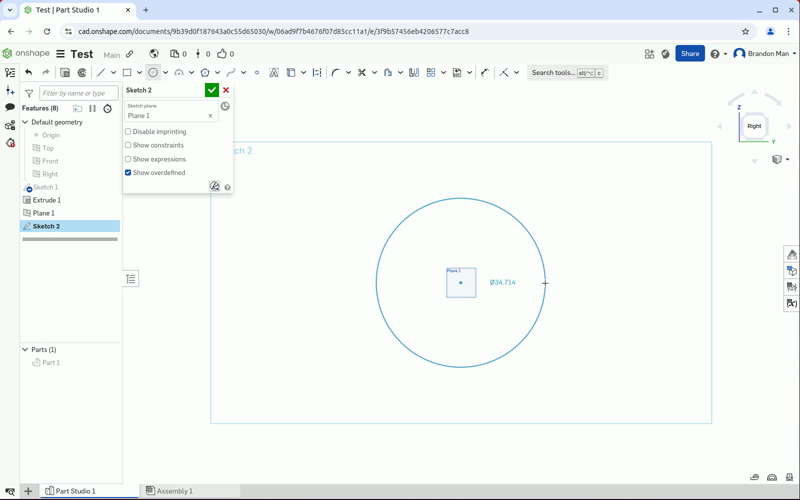
click(545, 282)
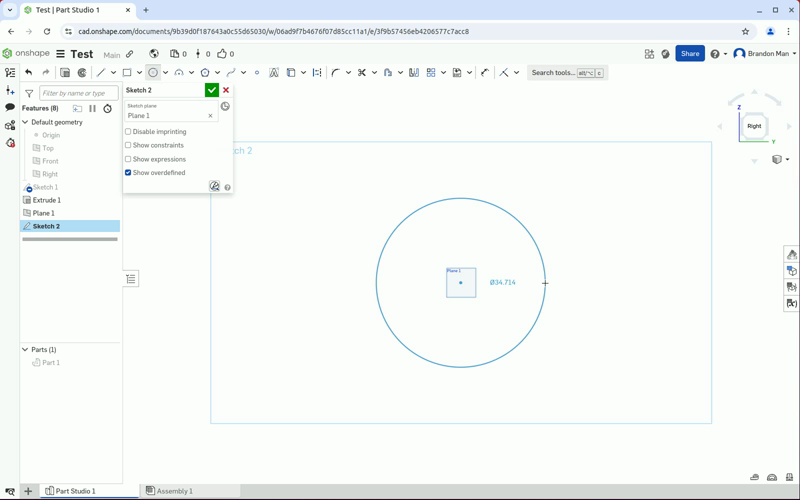
key(esc)
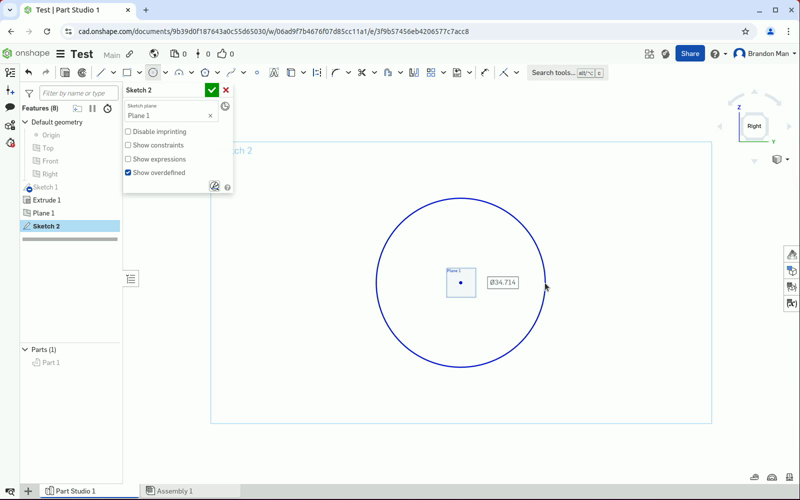
mouse_move(413, 257)
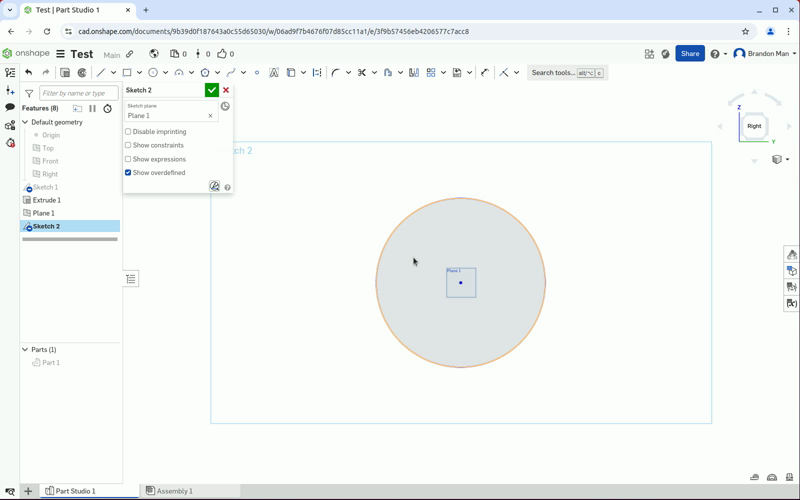
click(413, 257)
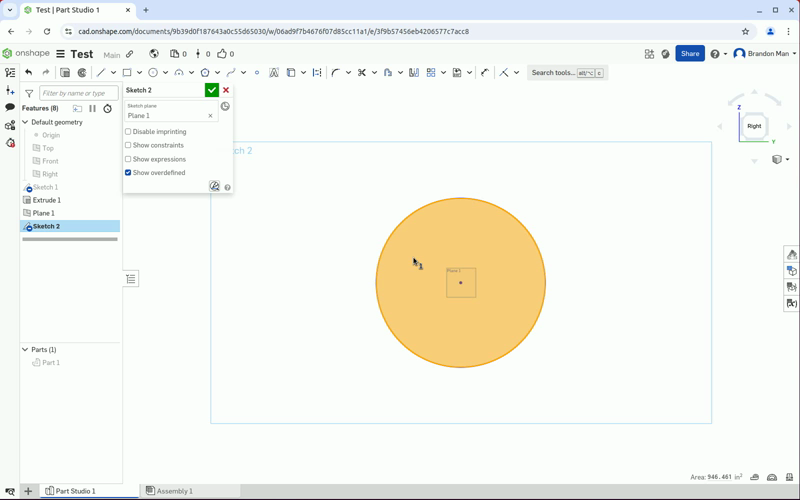
mouse_move(73, 352)
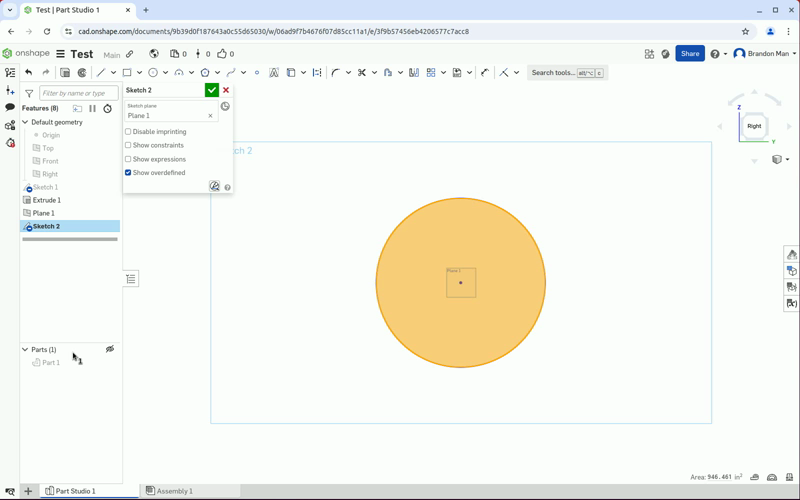
key(shift+y)
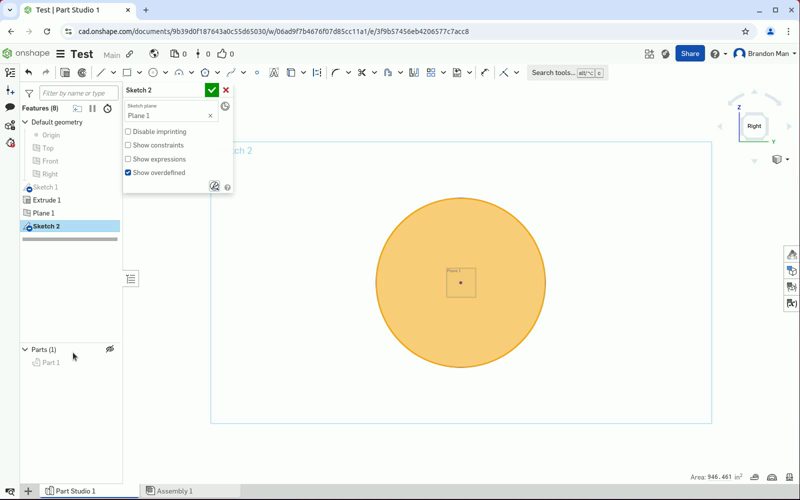
key(shift+e)
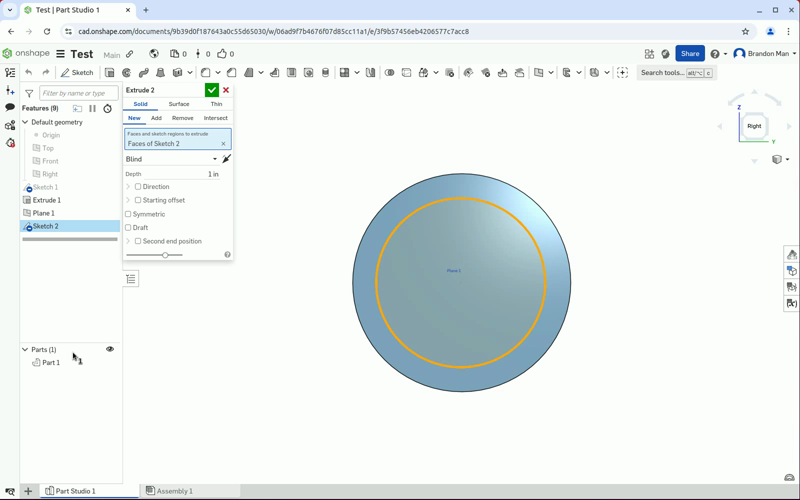
mouse_move(143, 106)
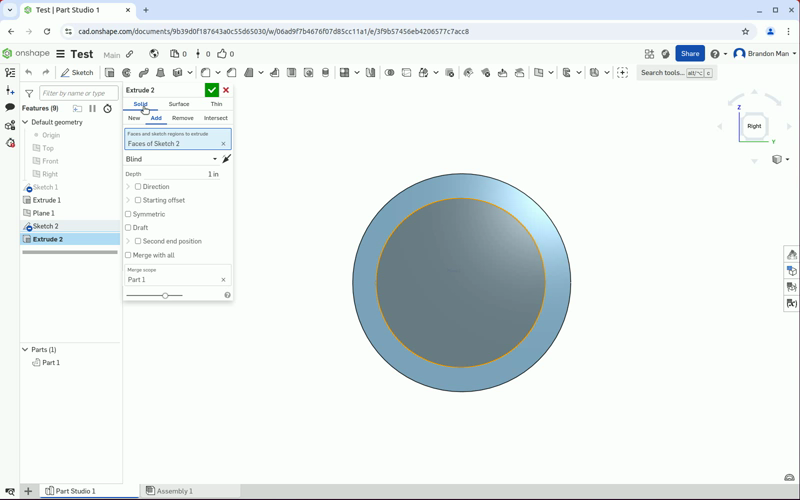
click(143, 106)
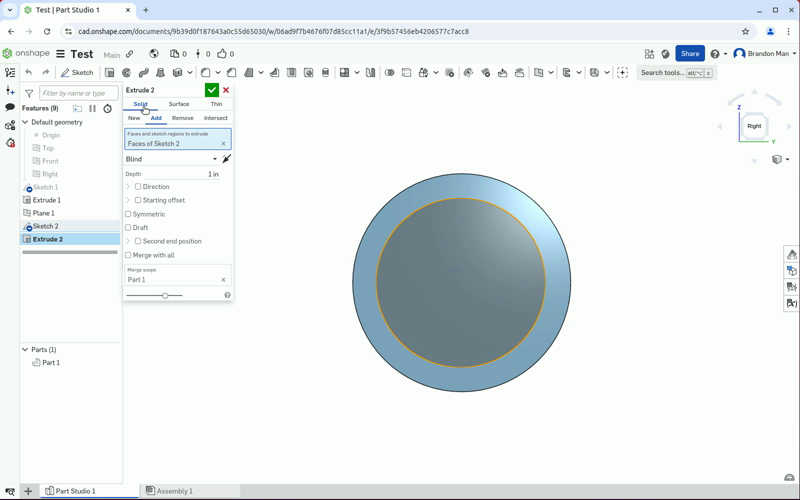
mouse_move(137, 120)
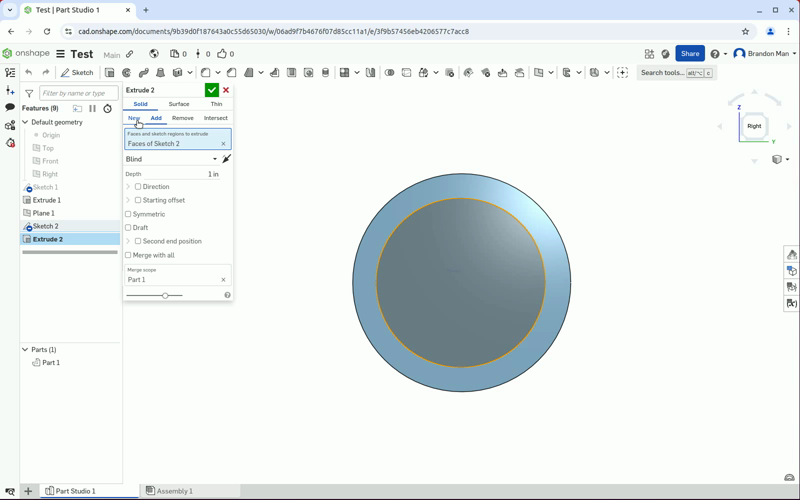
click(137, 120)
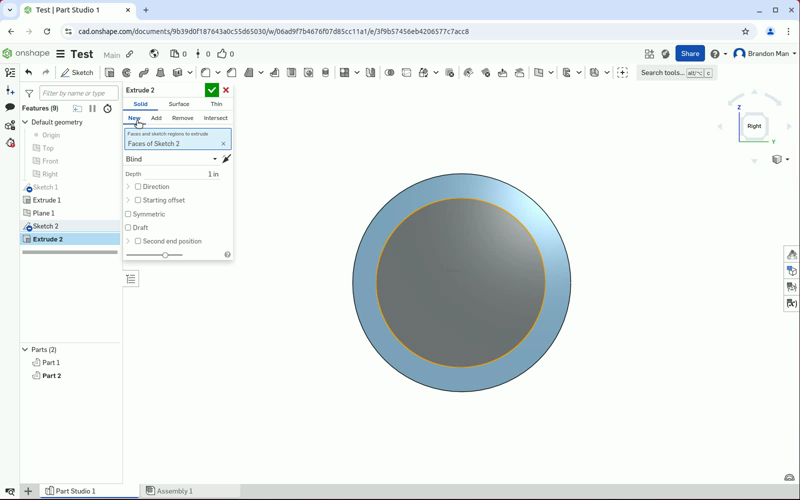
key(tab, 4)
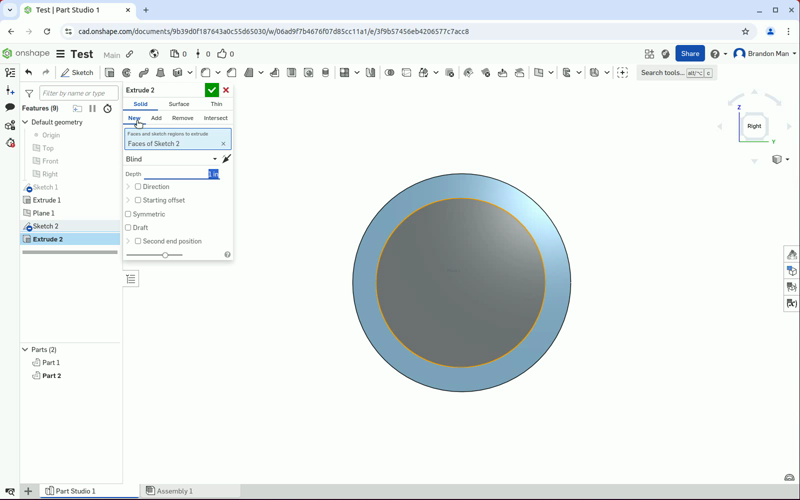
text(10.591)
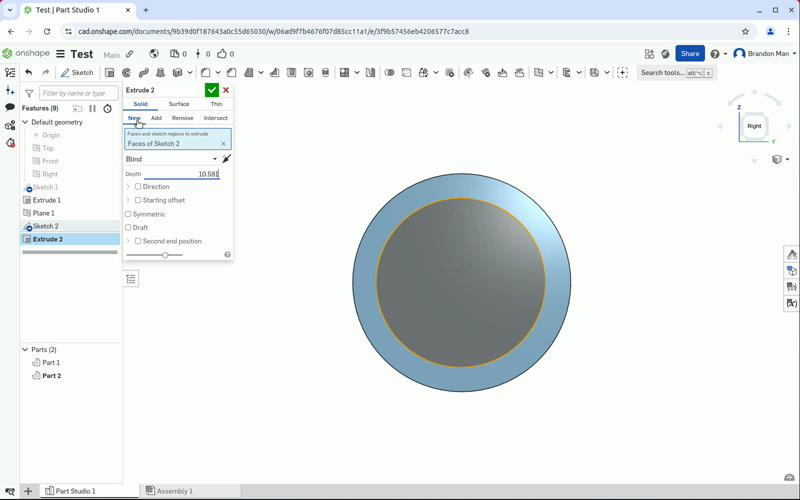
key(enter)
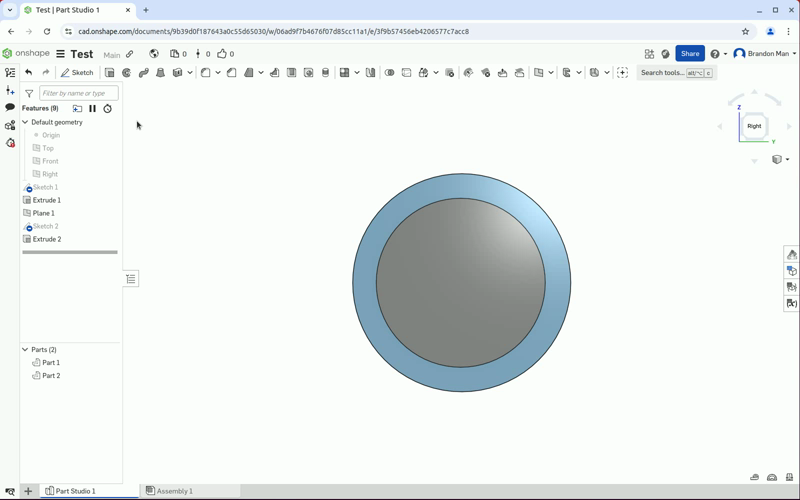
key(shift+h)
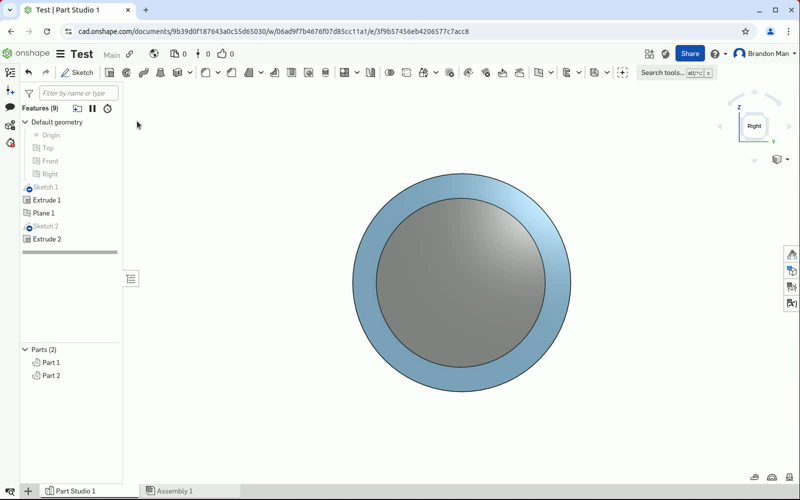
key(shift+h)
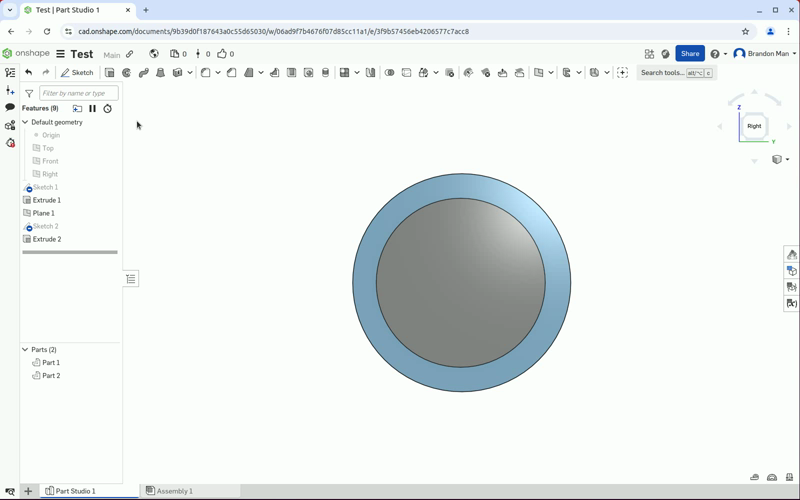
mouse_move(73, 189)
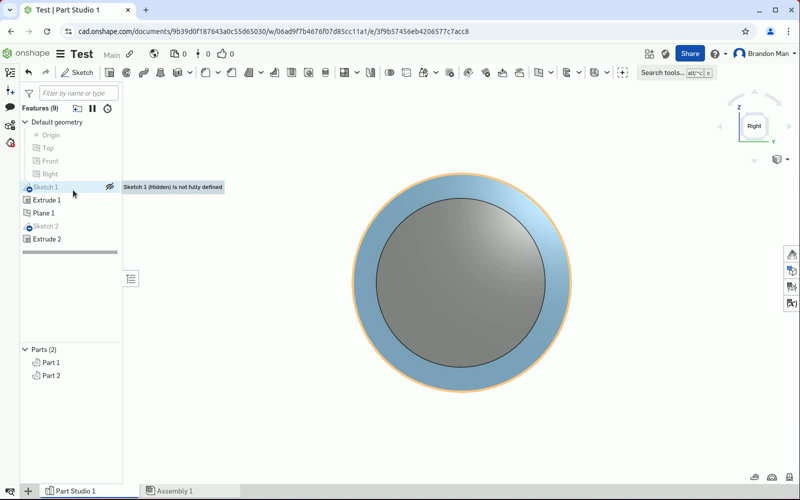
click(73, 189)
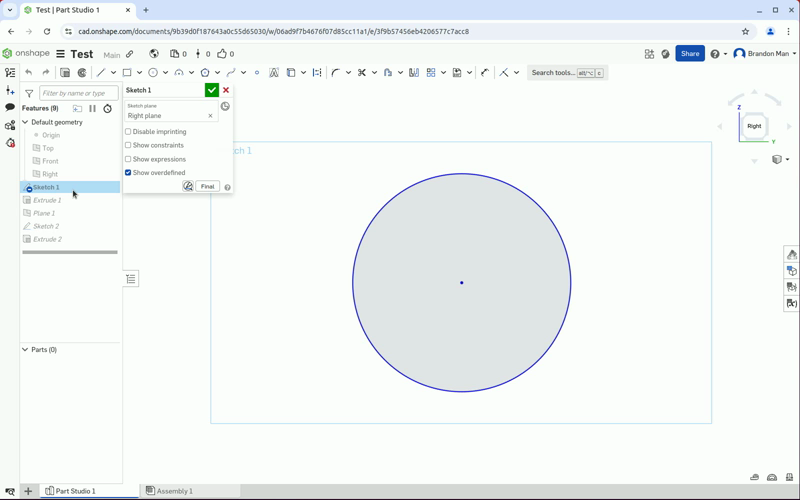
mouse_move(229, 92)
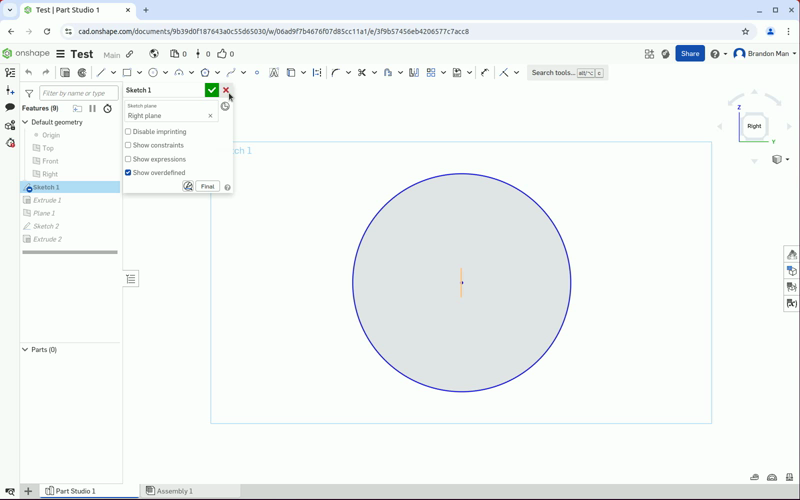
click(229, 92)
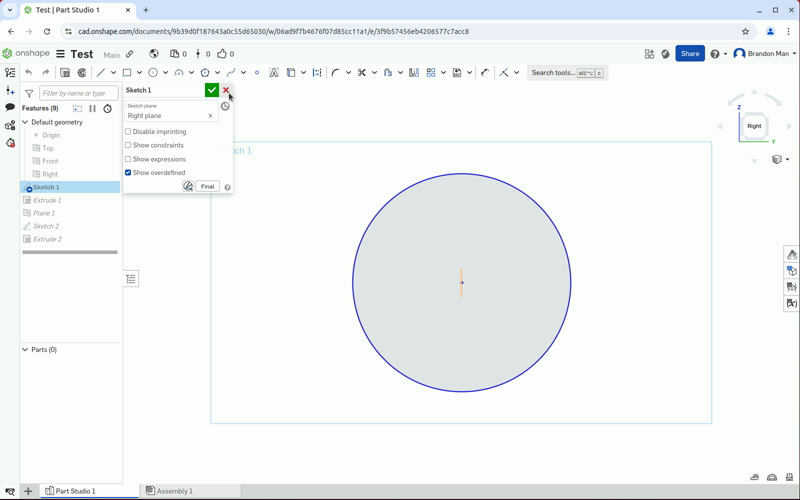
key(shift+s)
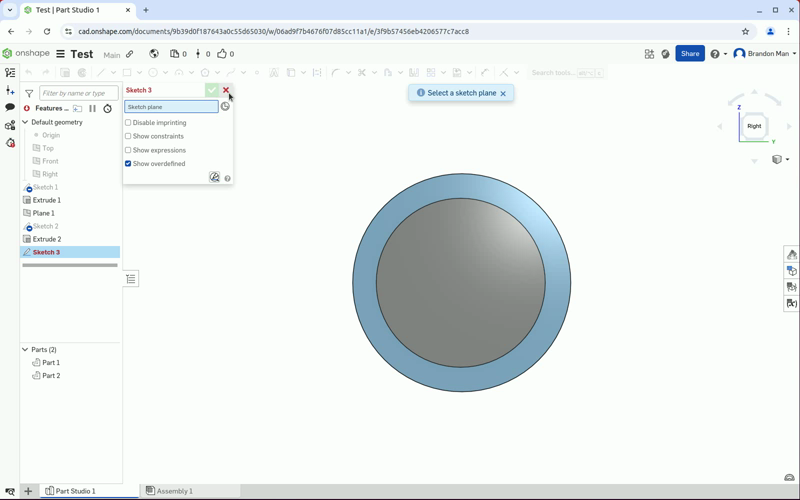
mouse_move(73, 176)
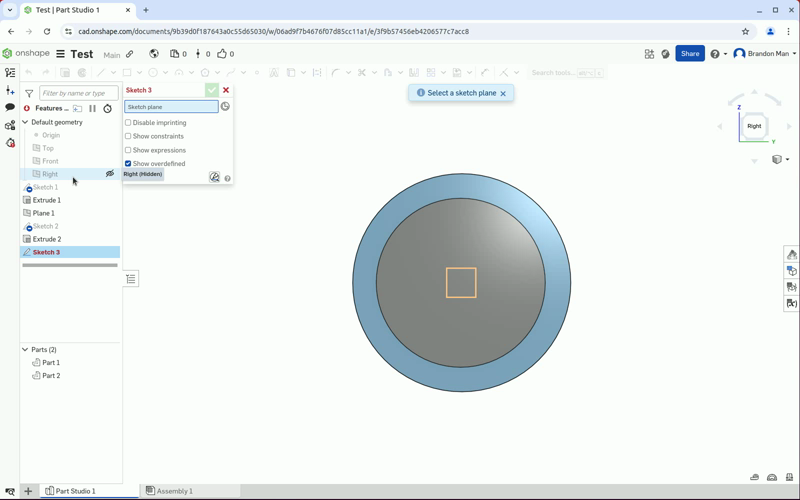
click(73, 176)
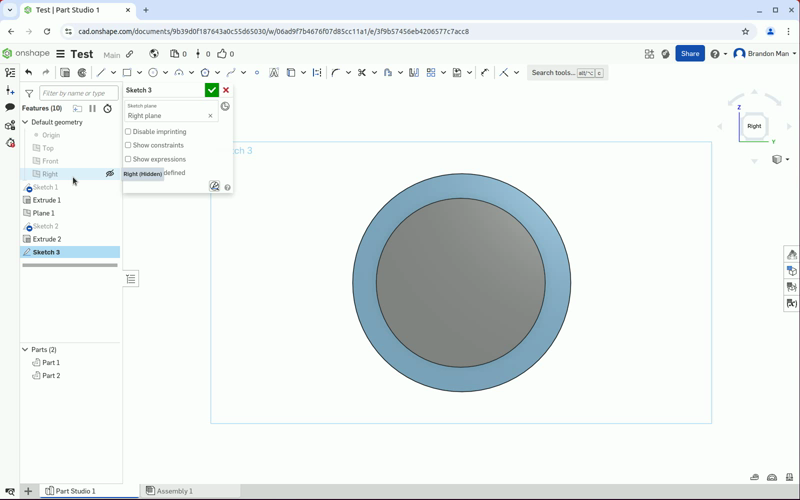
mouse_move(73, 352)
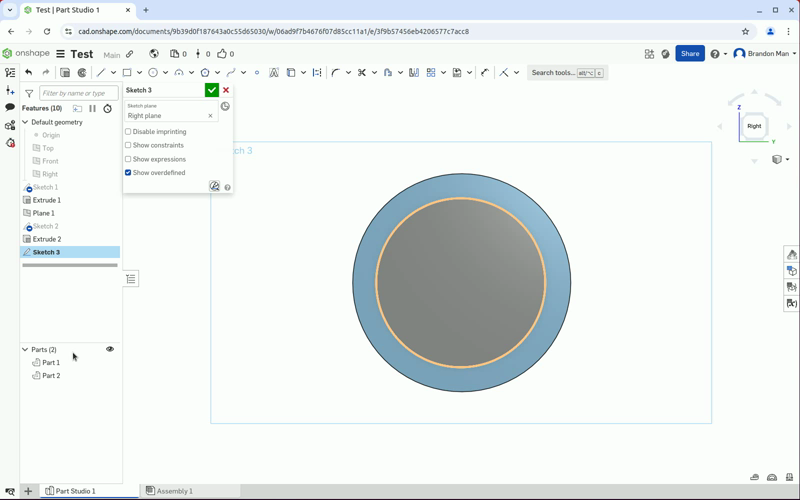
key(y)
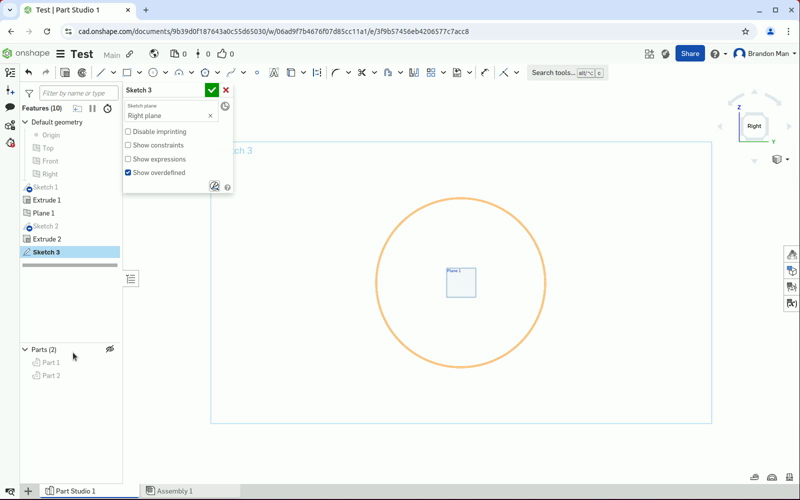
key(c)
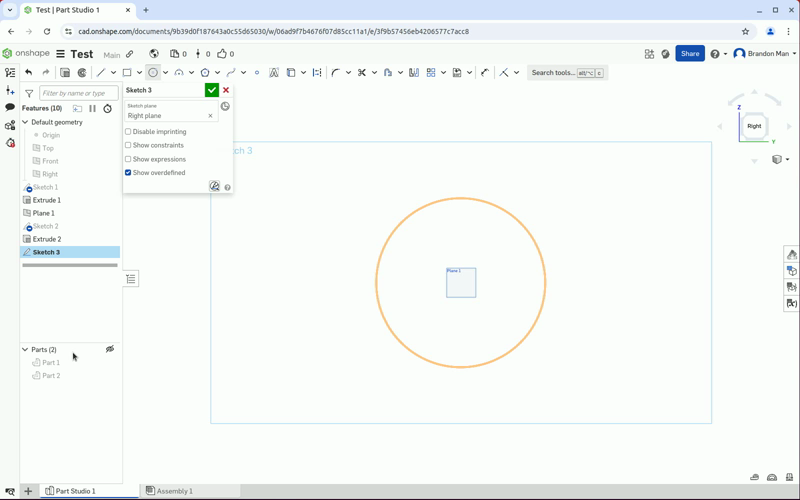
key_down(shift)
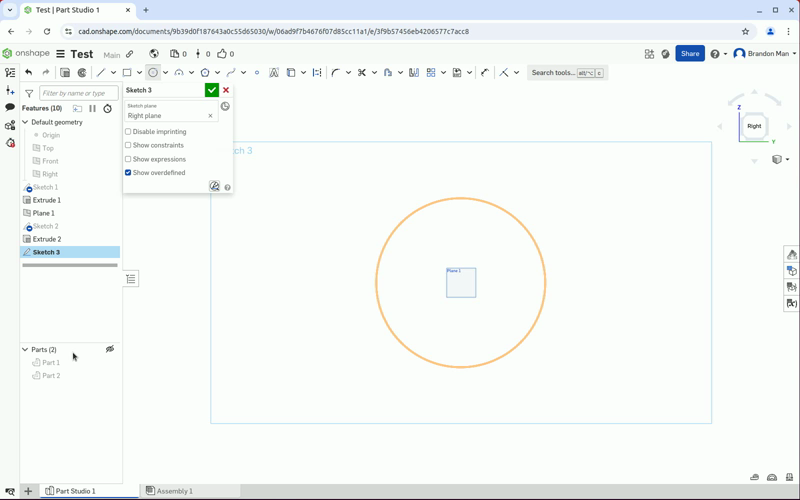
mouse_move(461, 282)
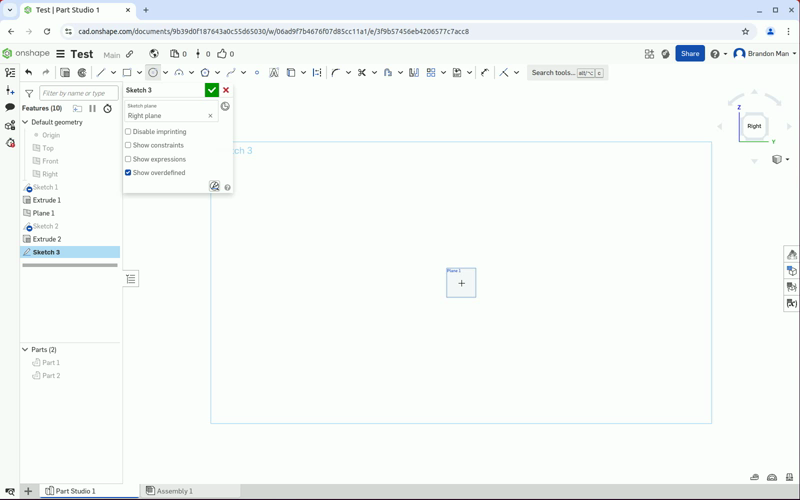
click(461, 282)
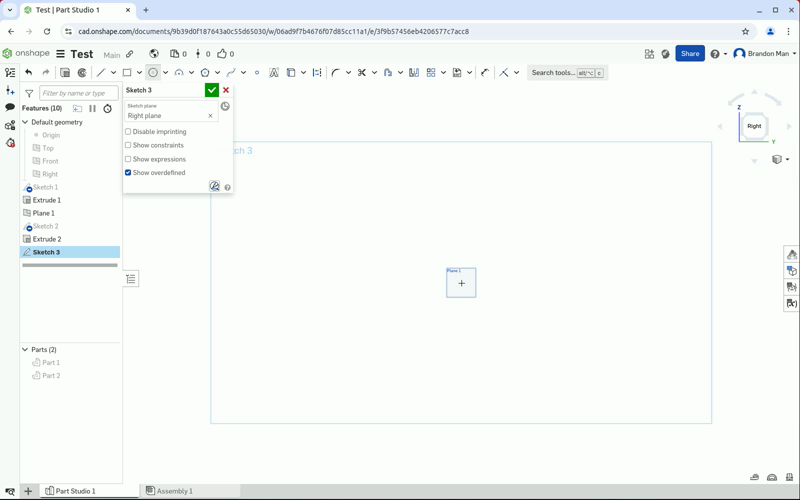
key_up(shift)
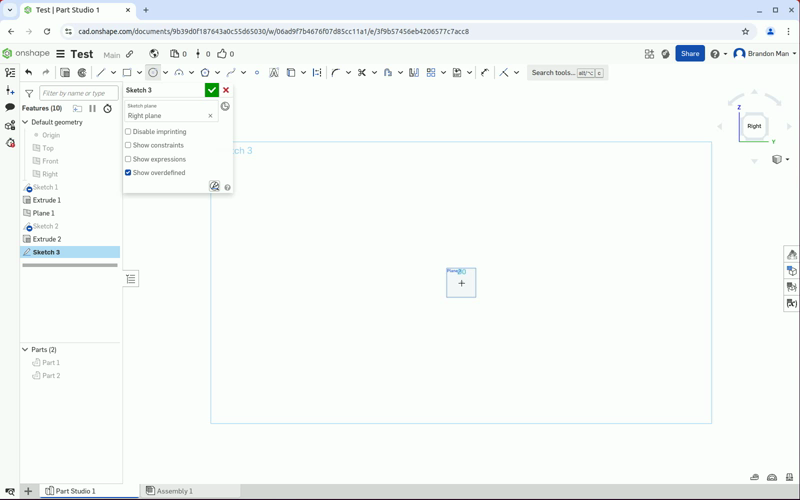
mouse_move(540, 282)
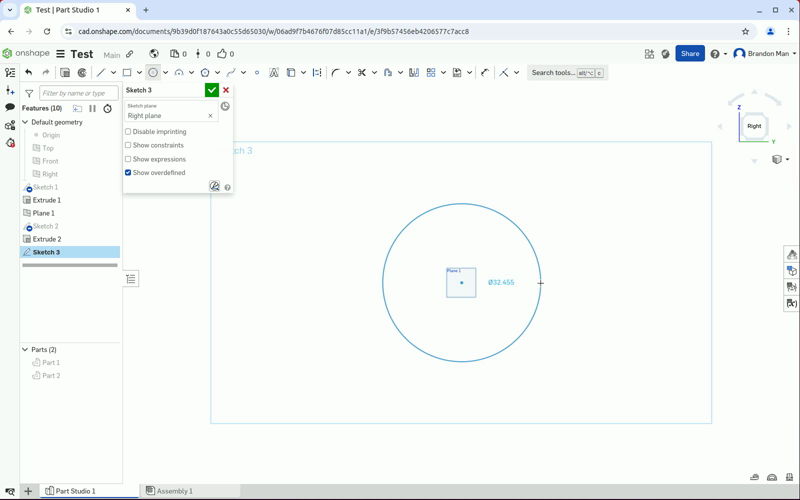
click(540, 282)
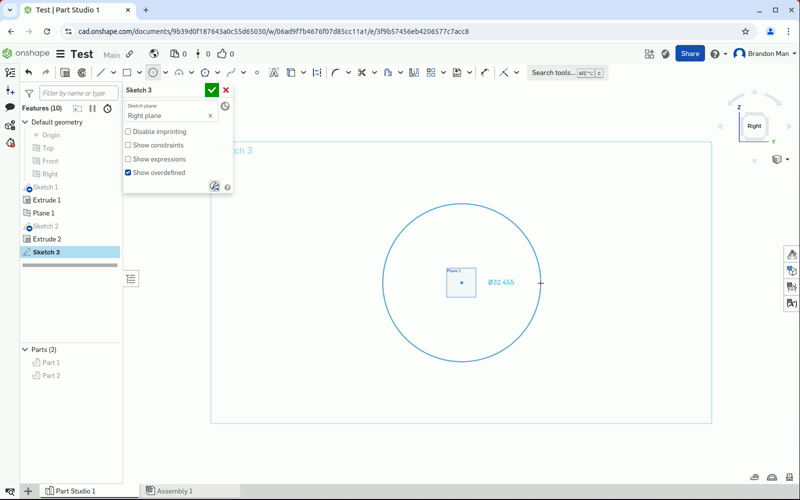
key(esc)
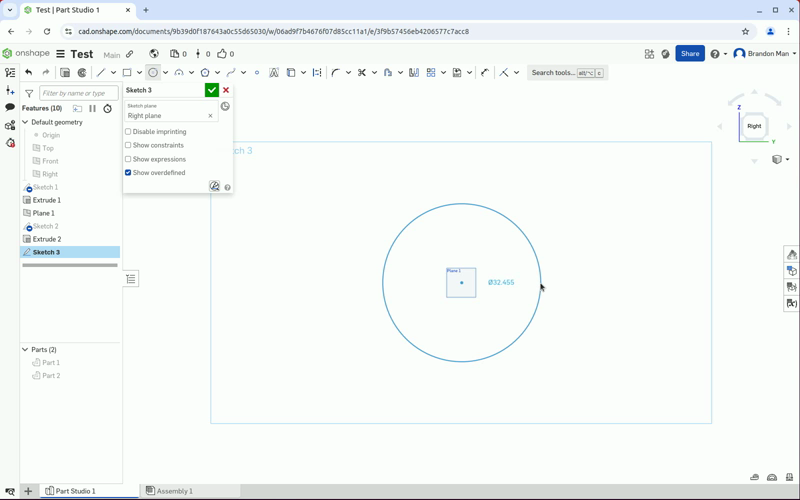
mouse_move(486, 342)
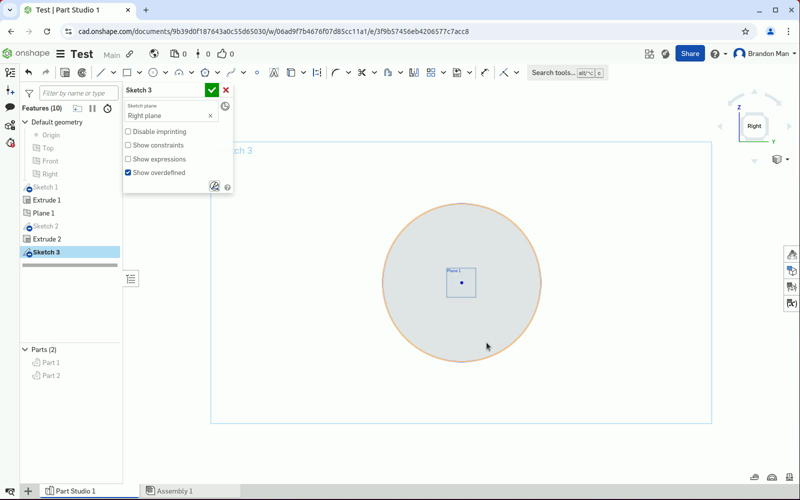
click(486, 342)
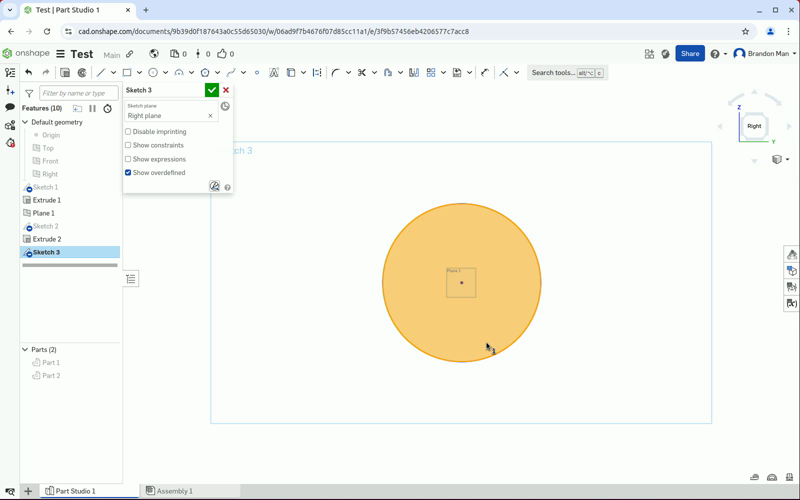
mouse_move(73, 352)
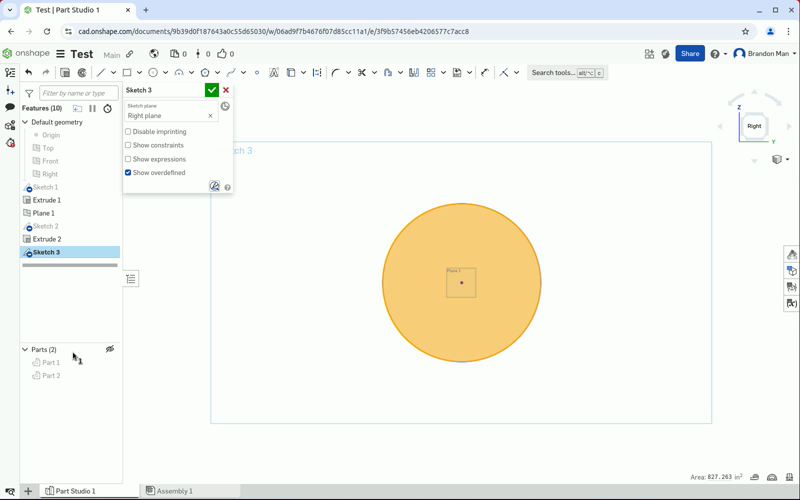
key(shift+y)
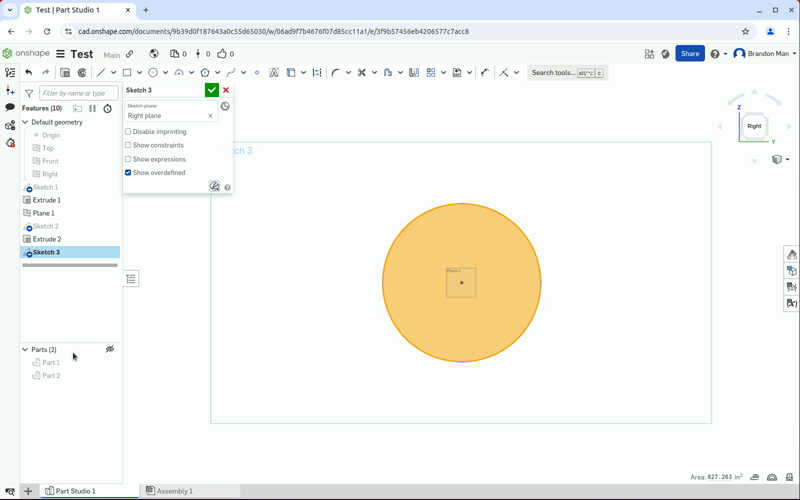
key(shift+e)
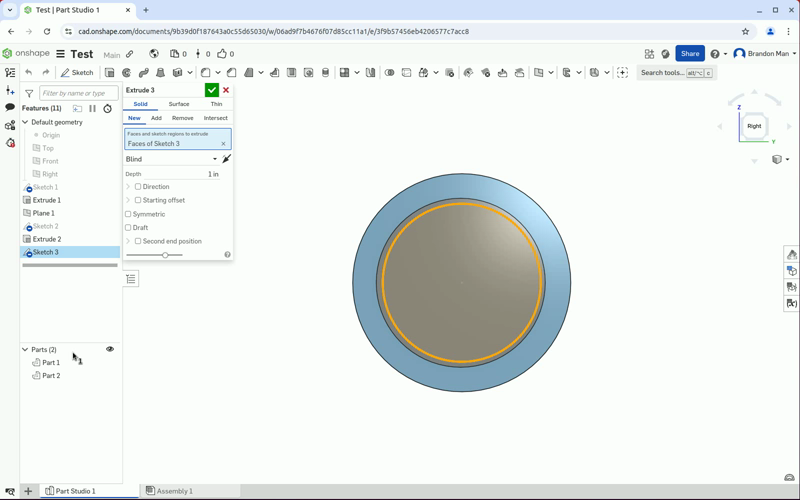
mouse_move(143, 106)
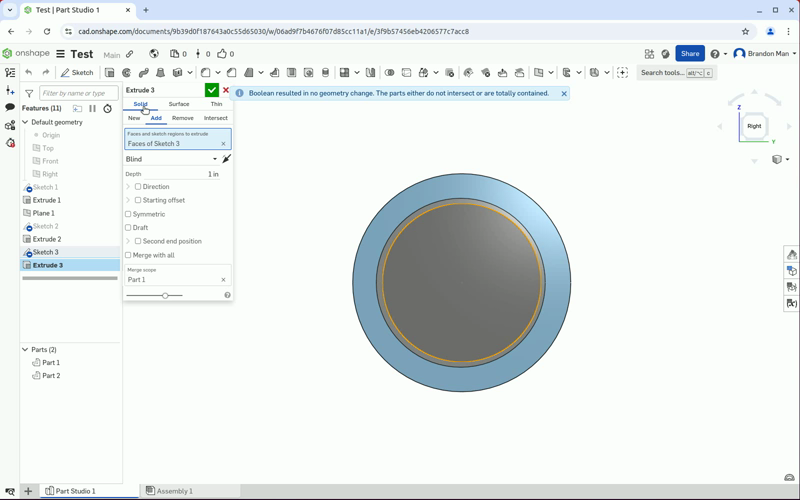
click(143, 106)
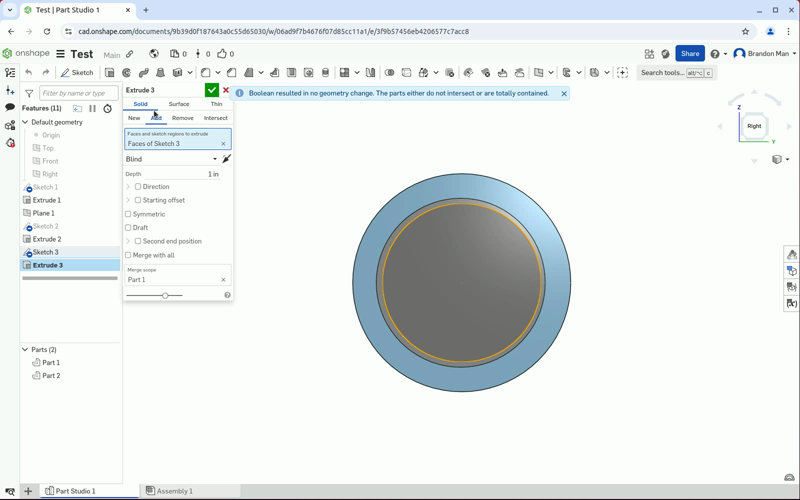
mouse_move(186, 120)
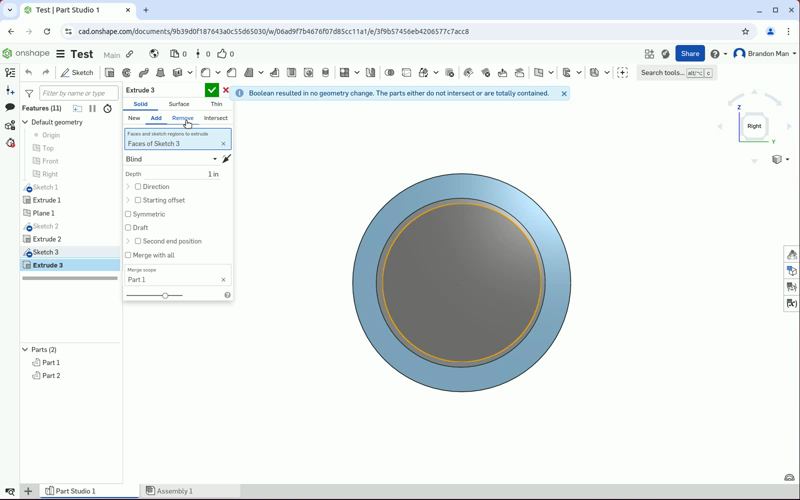
click(186, 120)
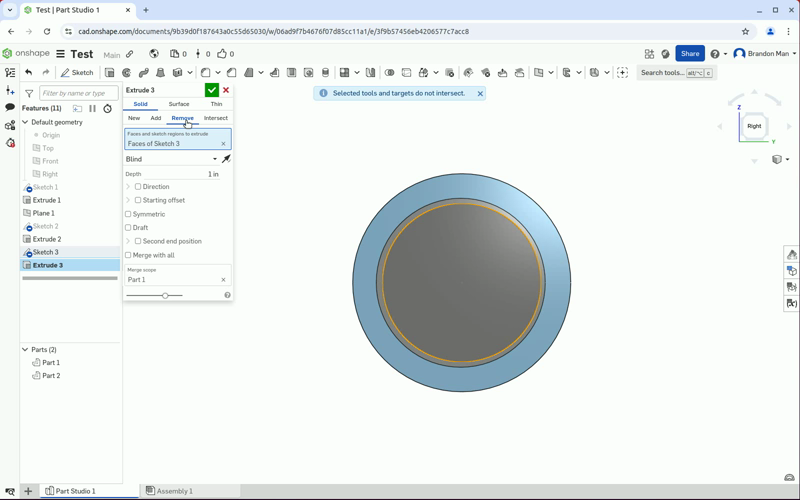
key(tab, 4)
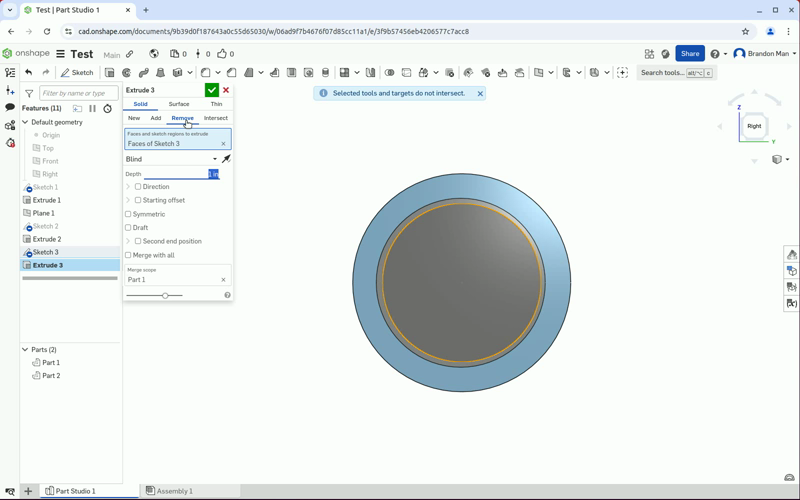
text(6.258)
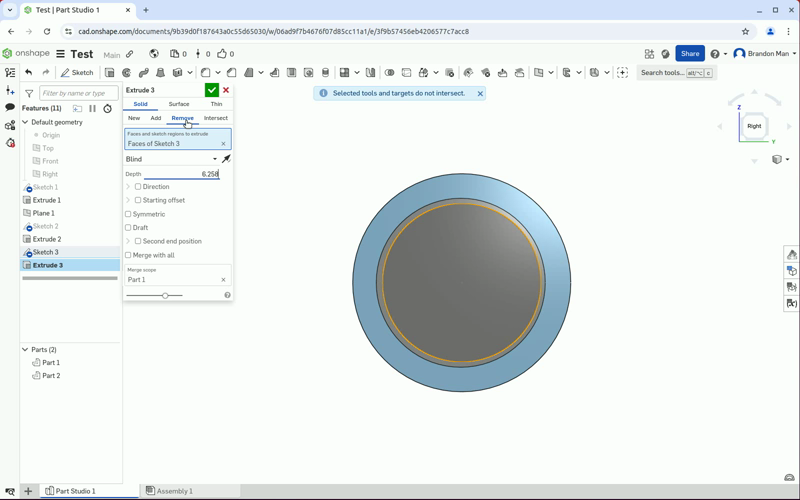
key(tab, 6)
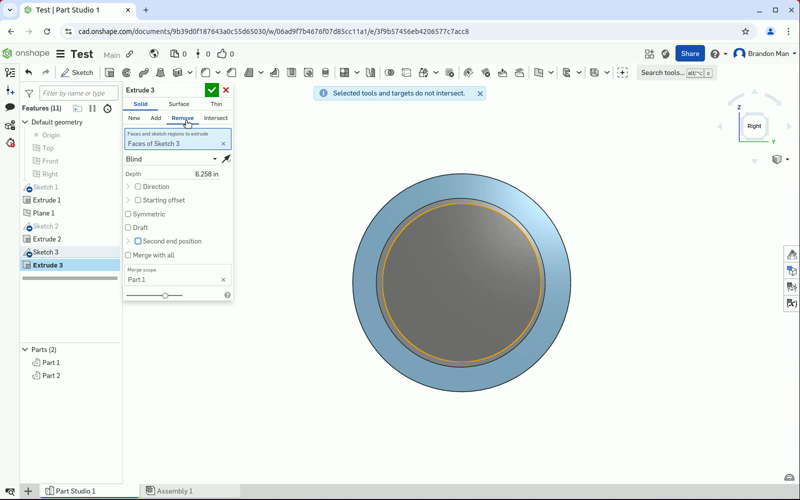
key(space)
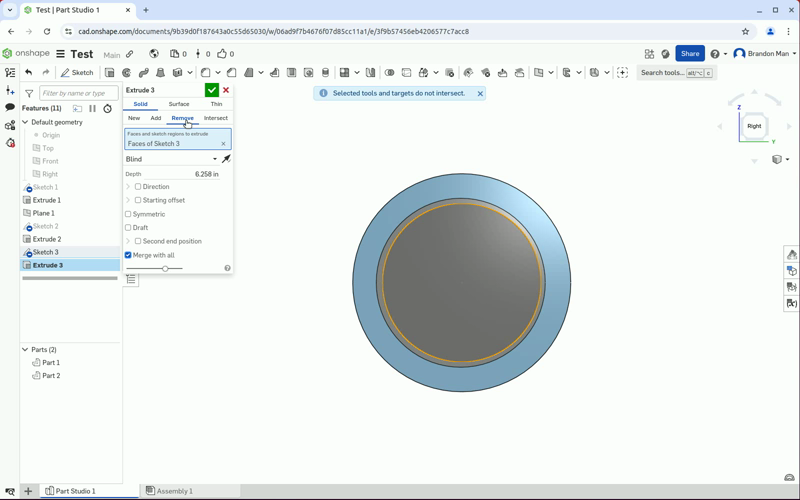
key(enter)
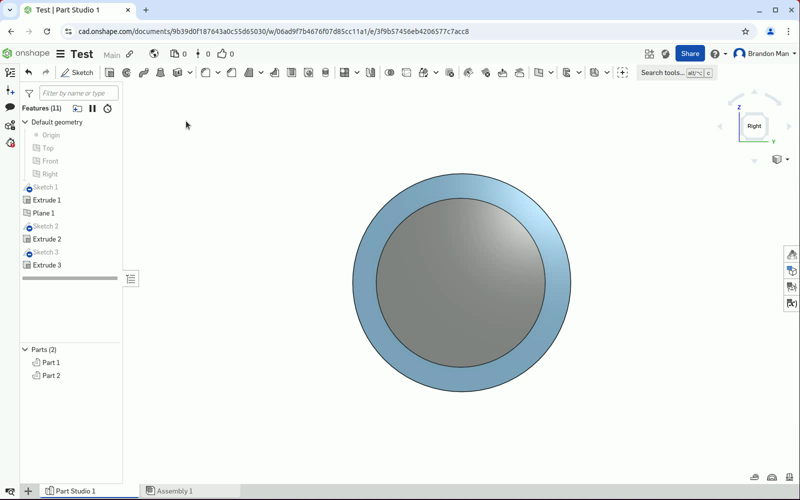
key(shift+h)
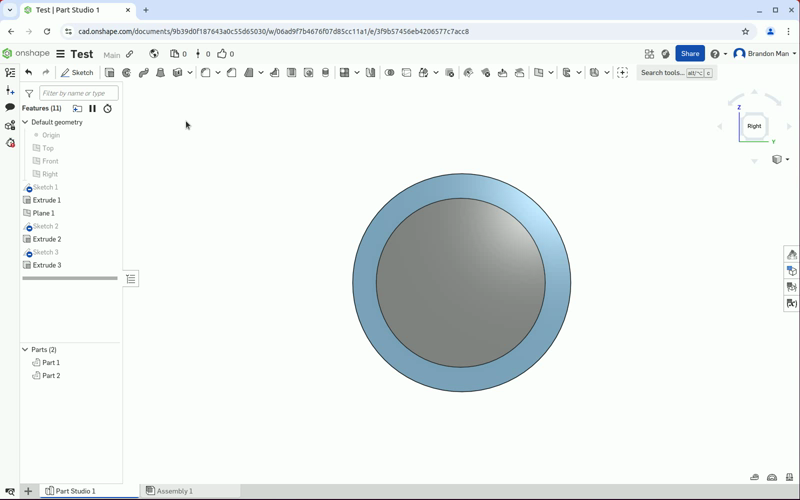
key(shift+h)
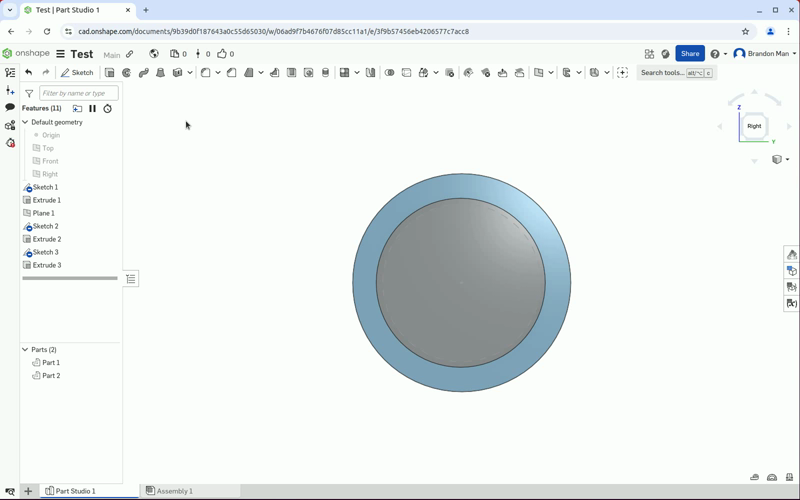
key(shift+7)
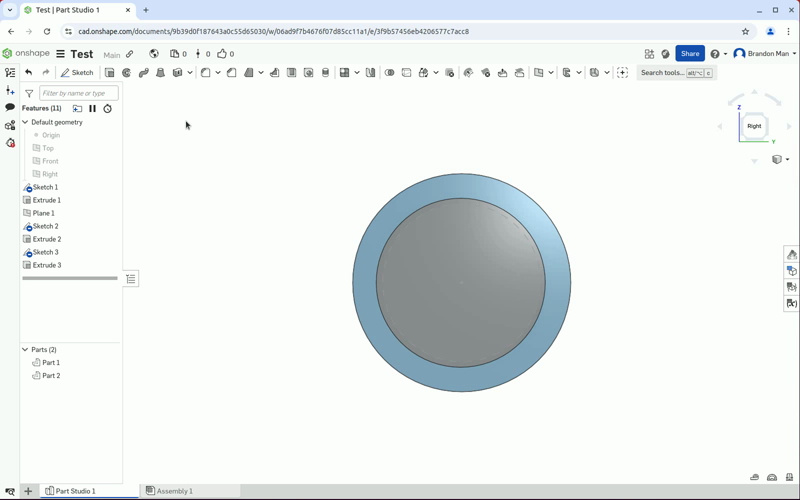
key(right, 2)
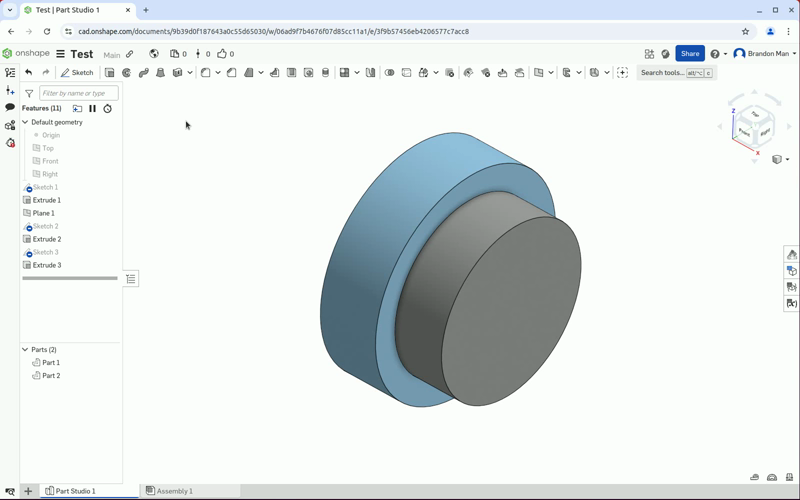
key(down, 2)
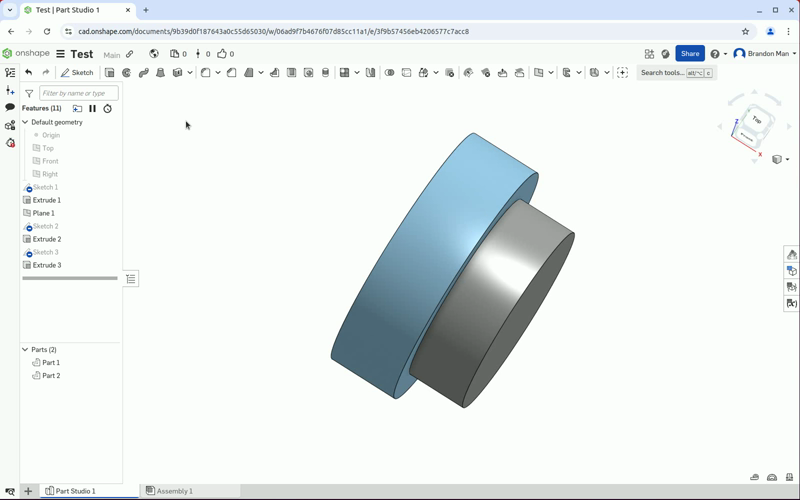
key(up, 2)
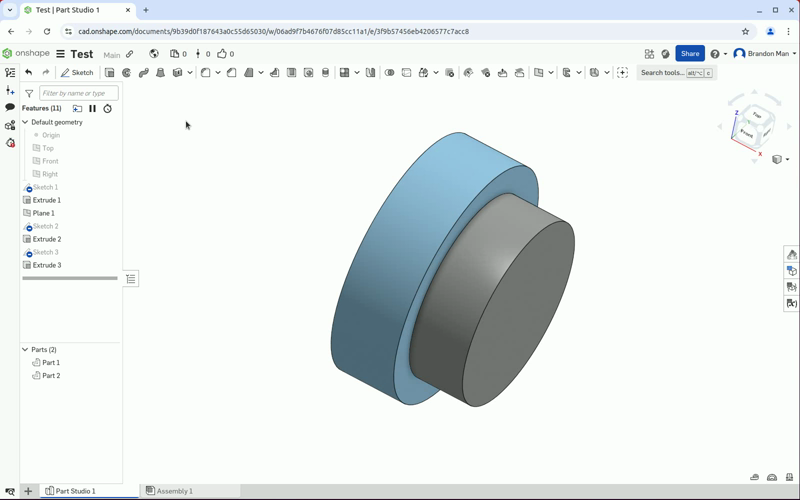
key(left, 2)
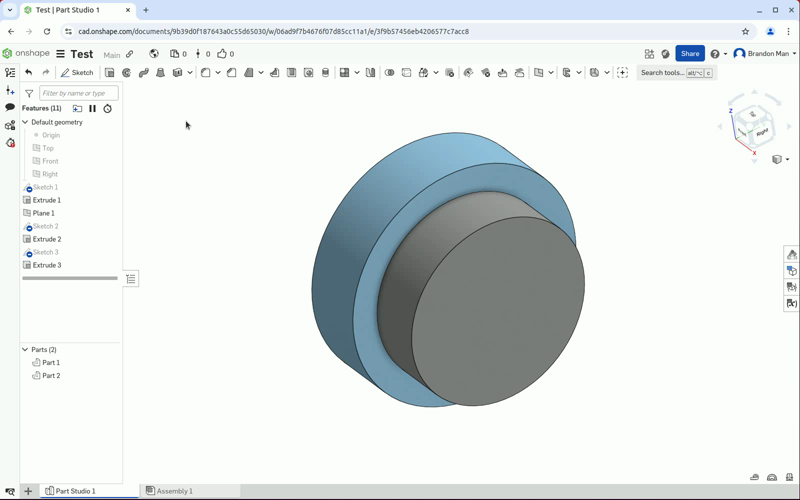
mouse_move(73, 189)
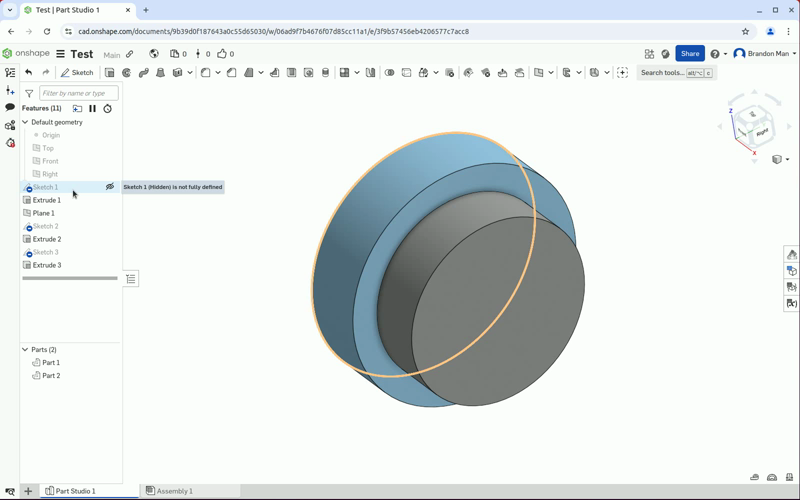
click(73, 189)